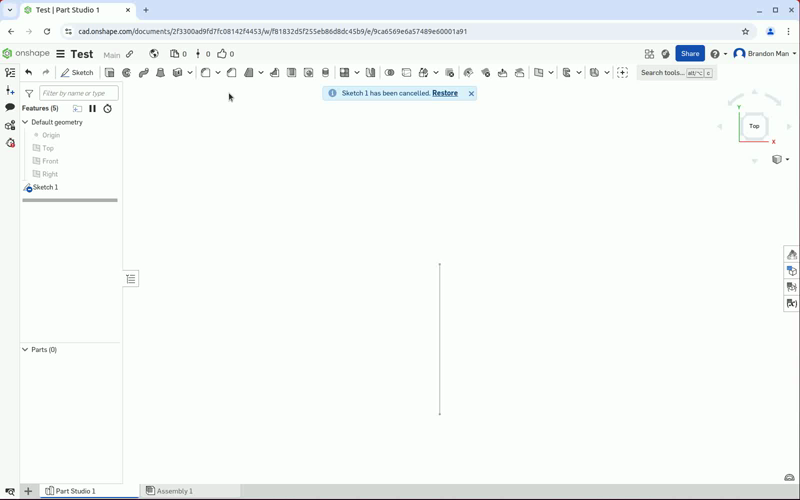
key(shift+h)
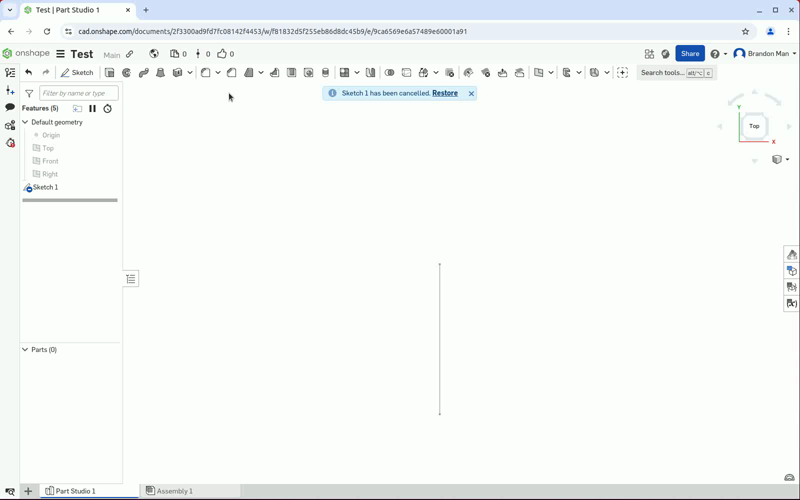
key(shift+s)
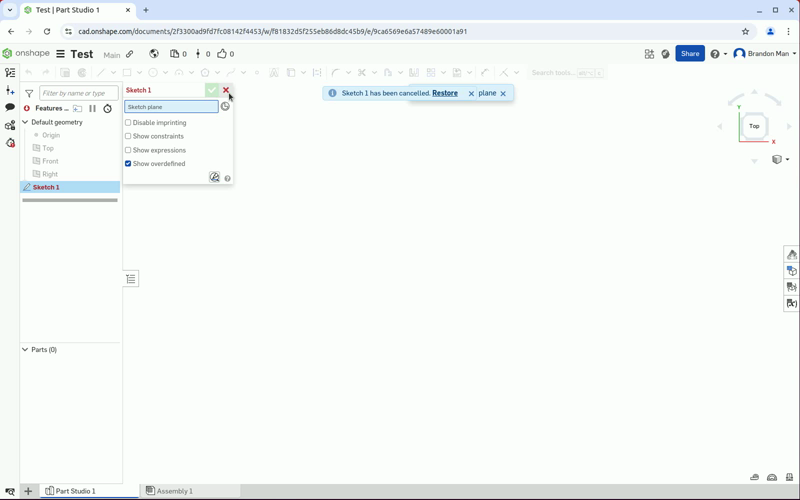
mouse_move(73, 150)
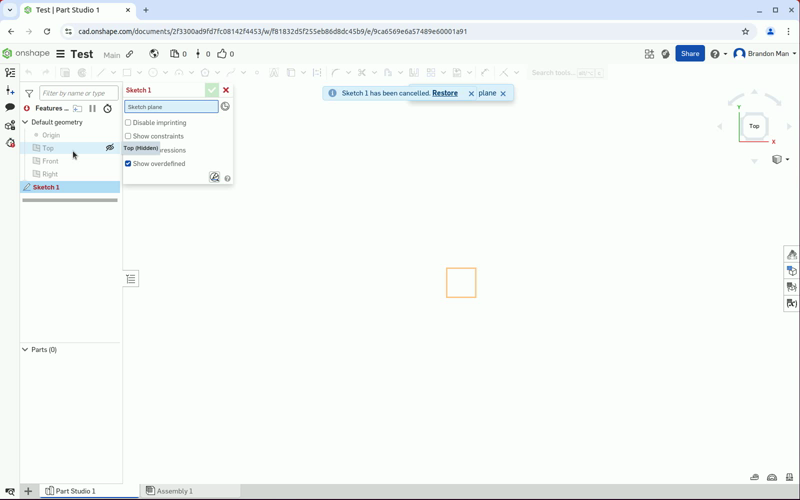
click(73, 150)
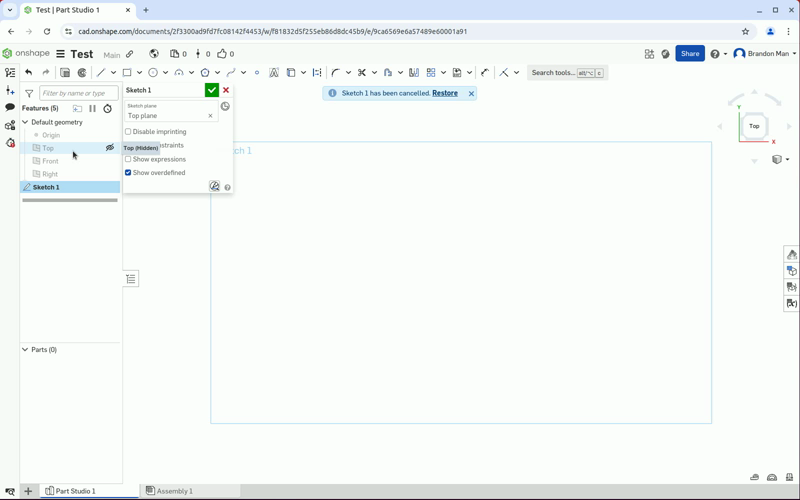
mouse_move(73, 352)
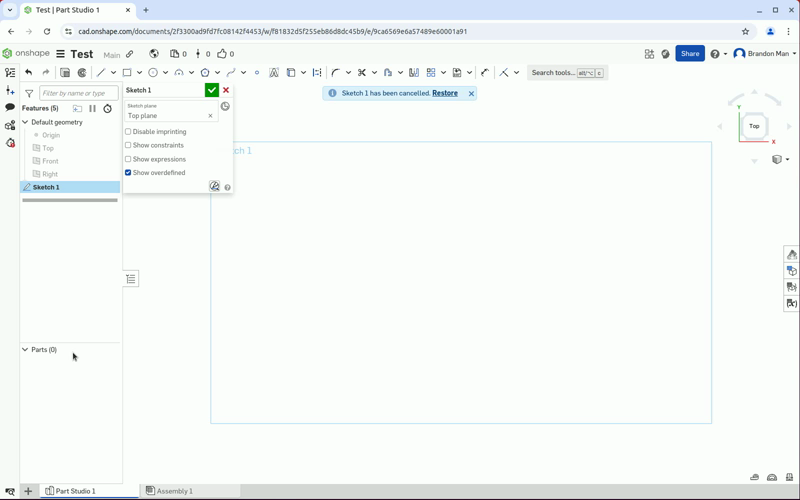
key(y)
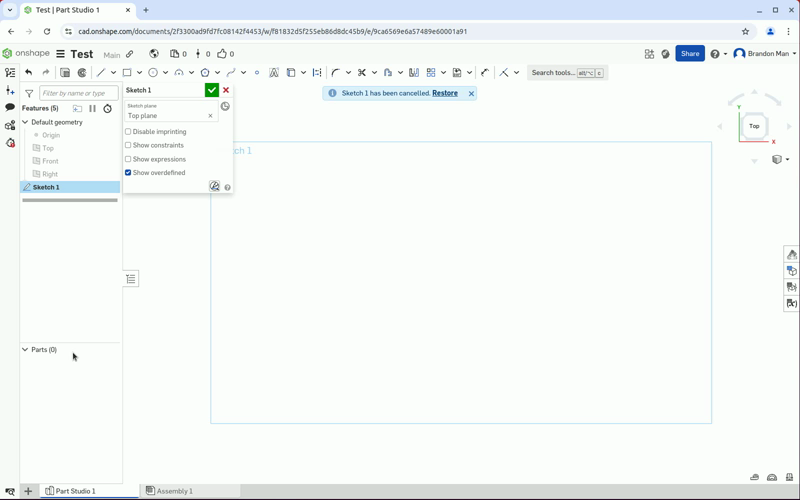
key(l)
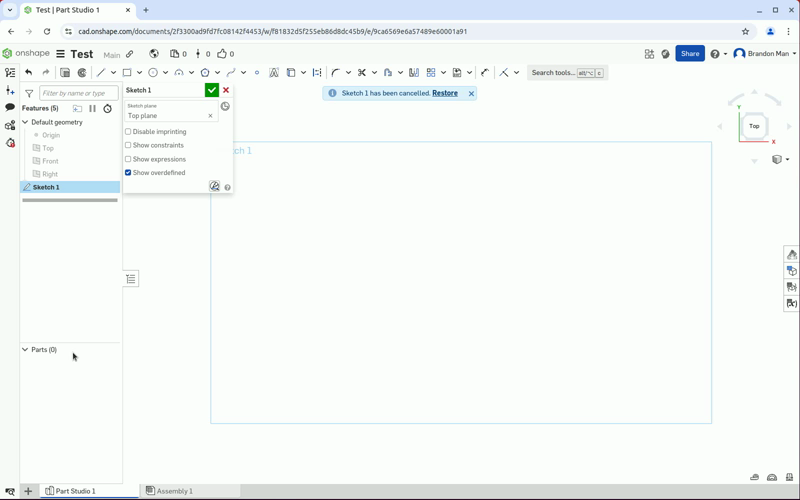
key_down(shift)
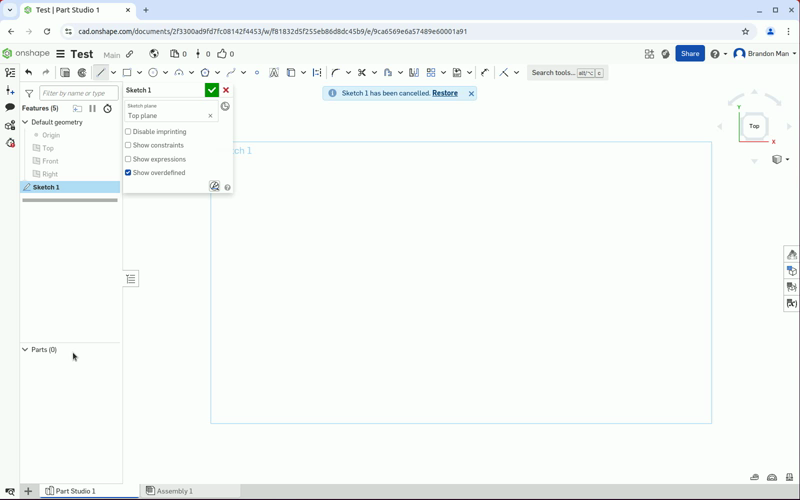
mouse_move(432, 311)
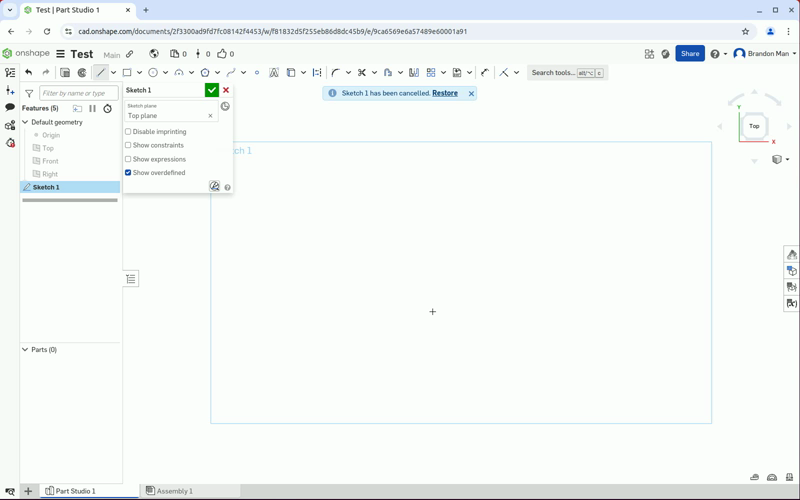
click(432, 311)
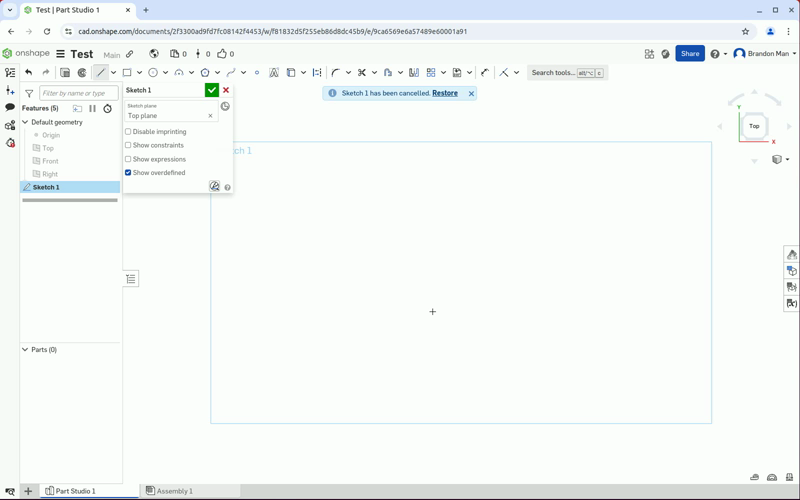
key_up(shift)
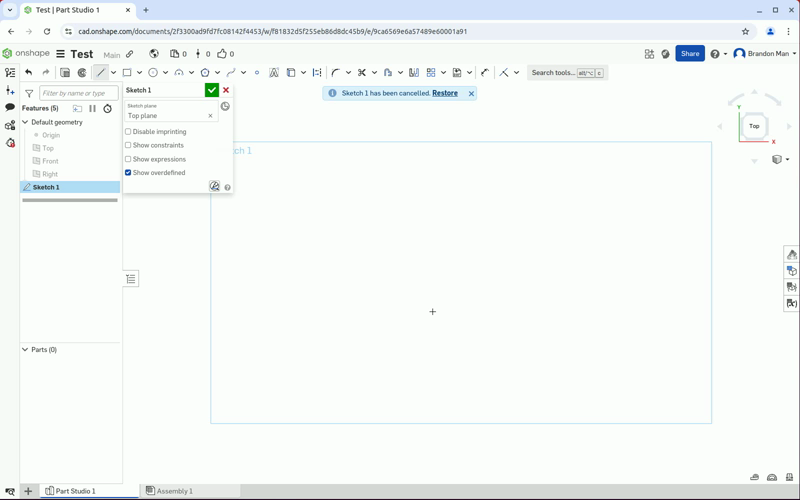
key_down(shift)
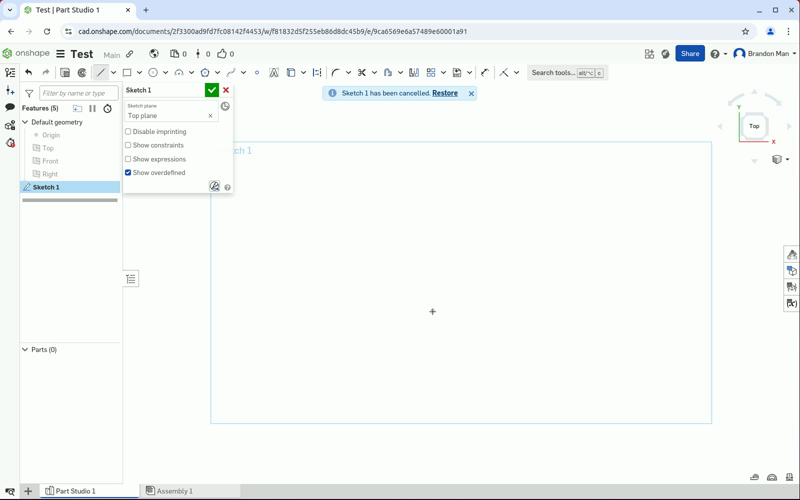
mouse_move(462, 311)
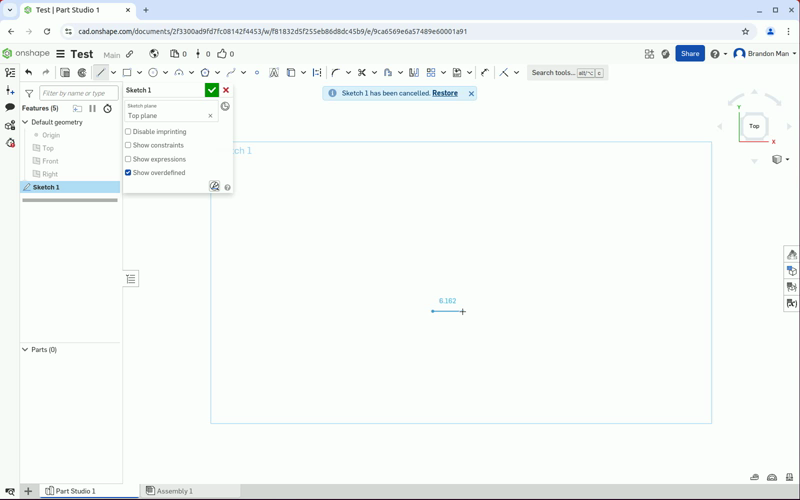
mouse_move(488, 311)
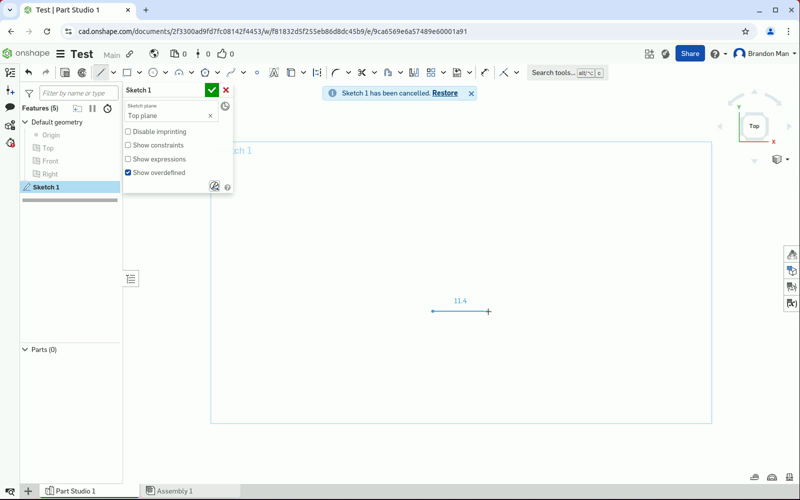
click(488, 311)
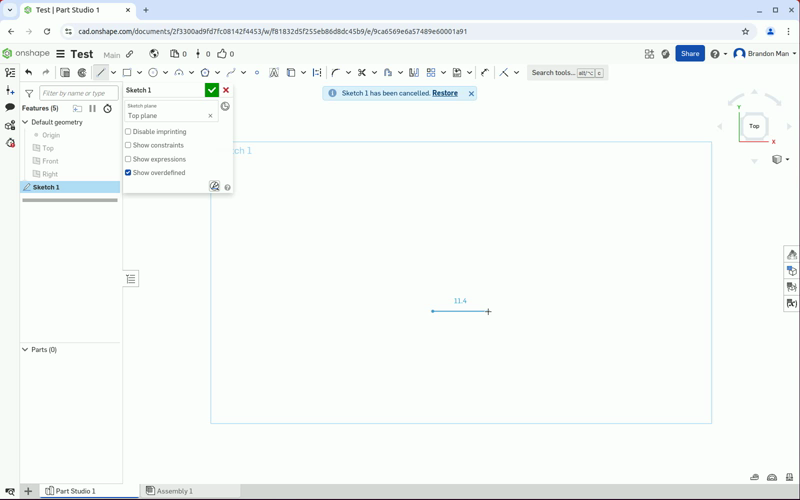
key_up(shift)
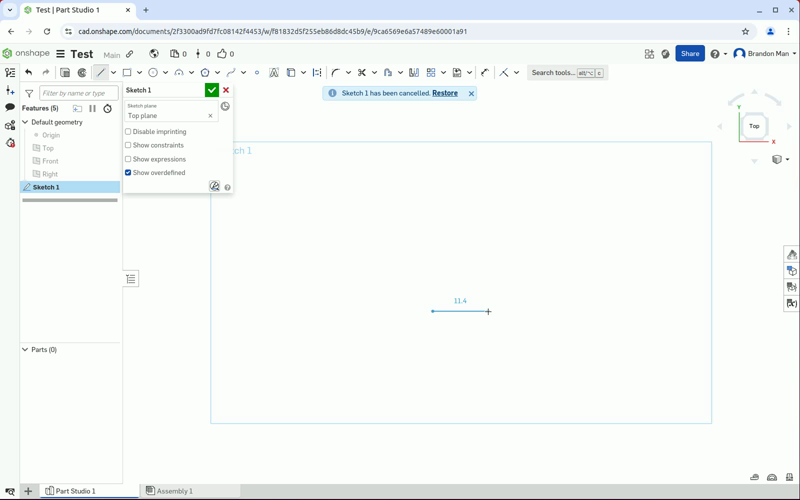
key_down(shift)
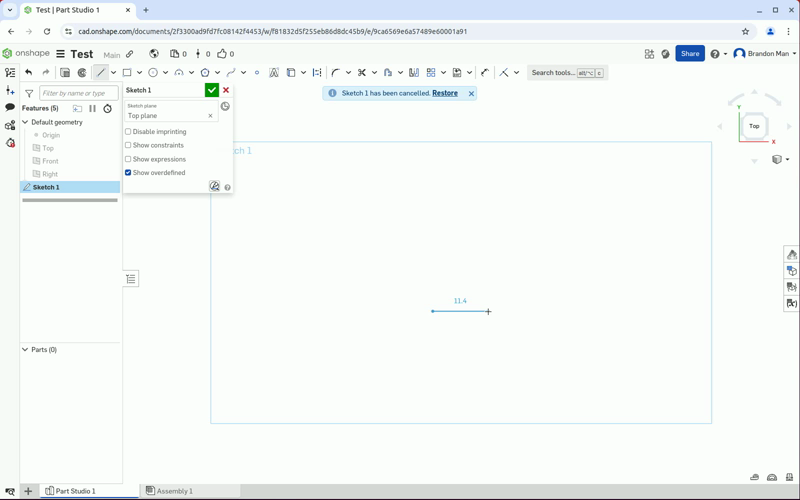
mouse_move(518, 311)
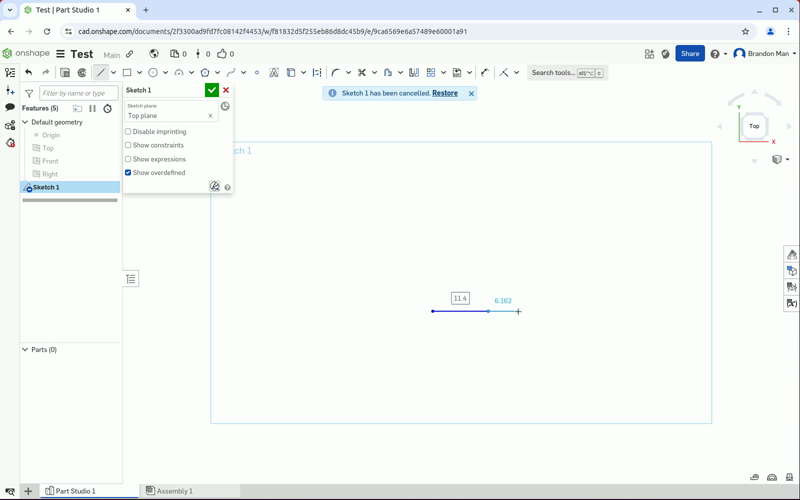
mouse_move(488, 255)
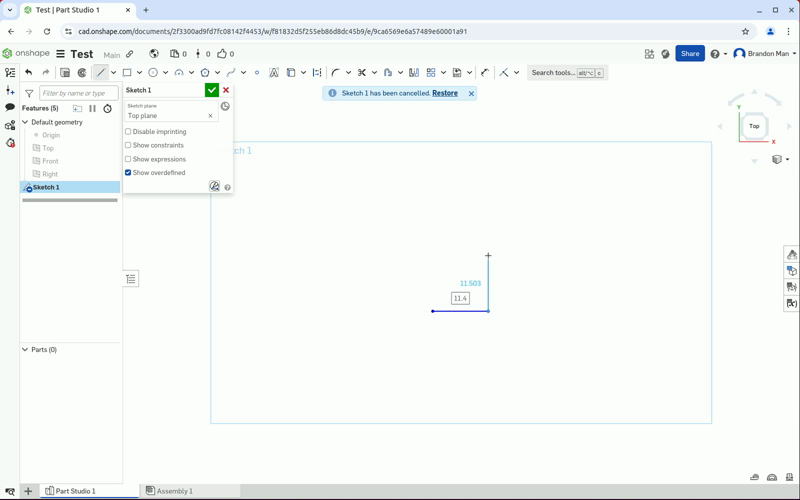
click(488, 255)
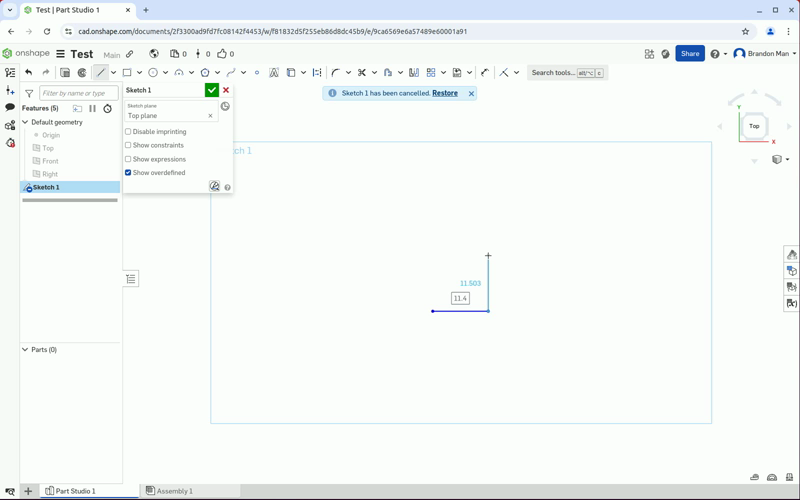
key_up(shift)
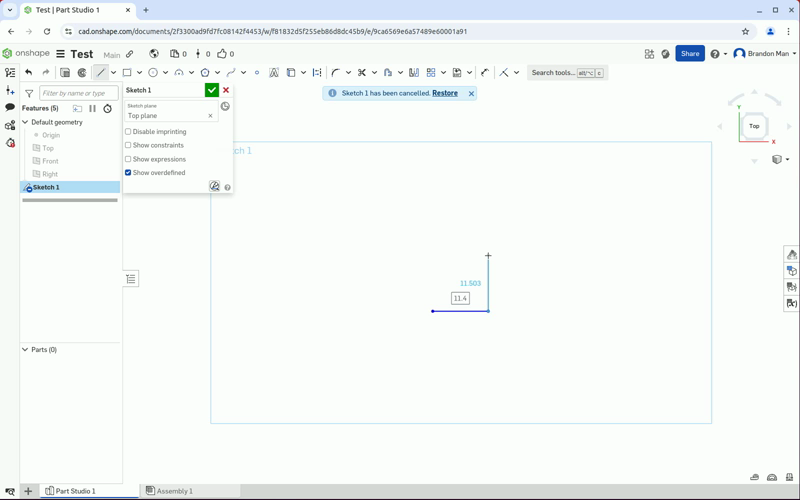
key_down(shift)
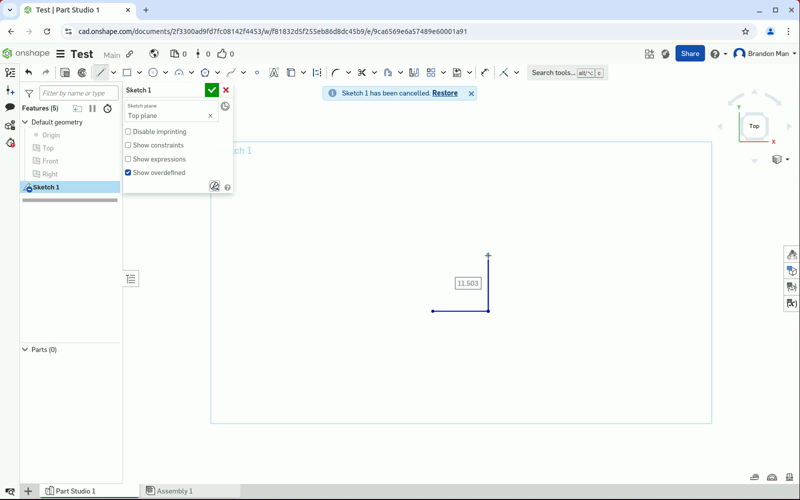
mouse_move(518, 255)
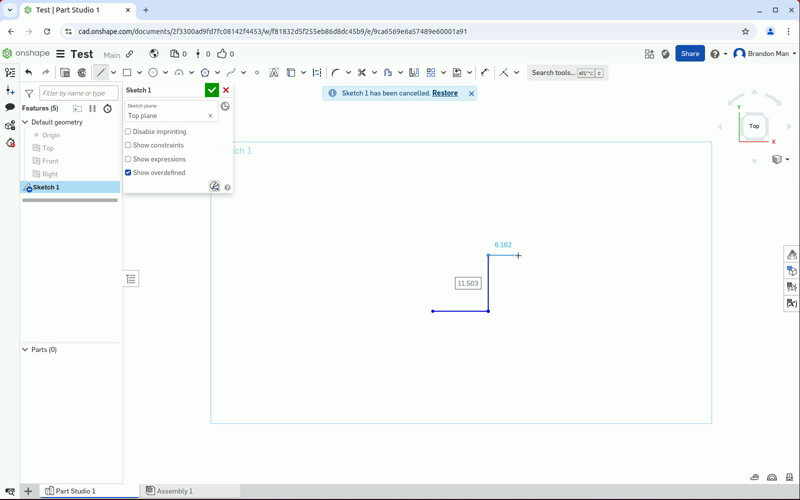
mouse_move(432, 255)
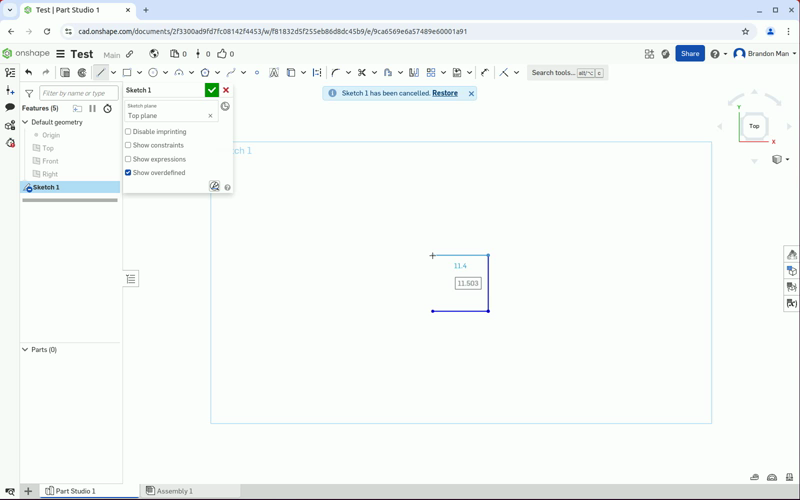
click(432, 255)
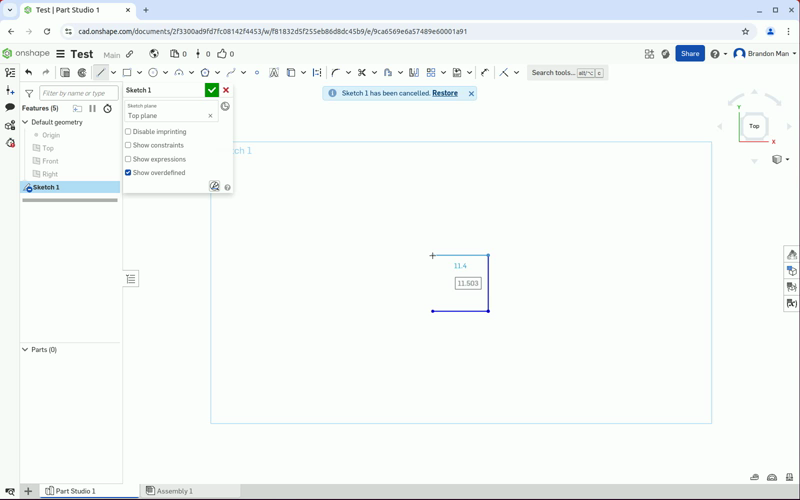
key_up(shift)
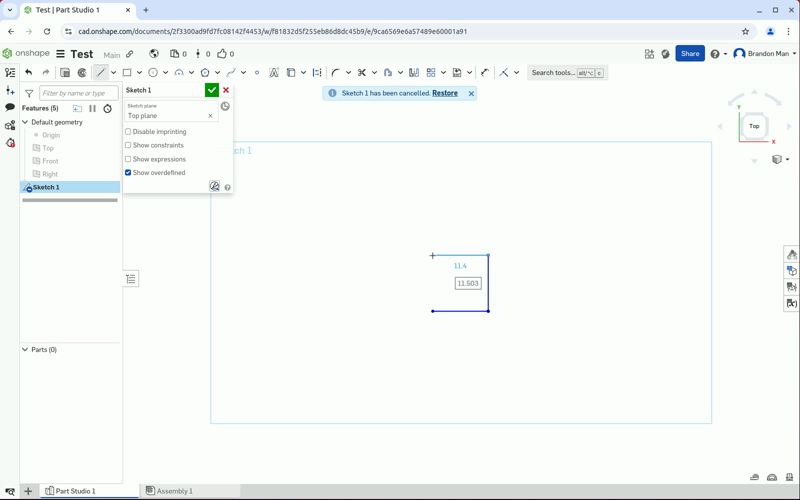
mouse_move(462, 255)
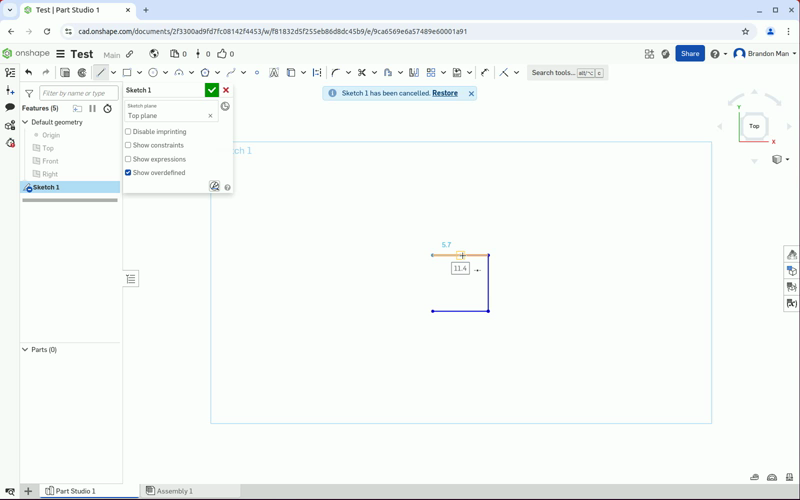
key_down(shift)
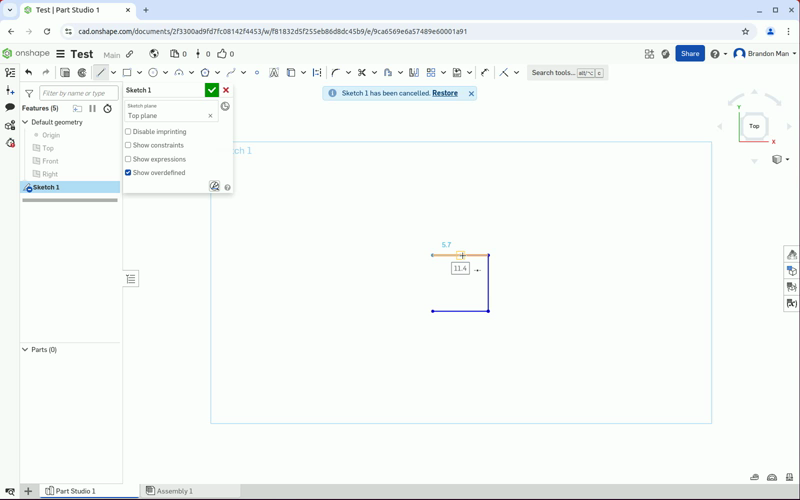
mouse_move(432, 311)
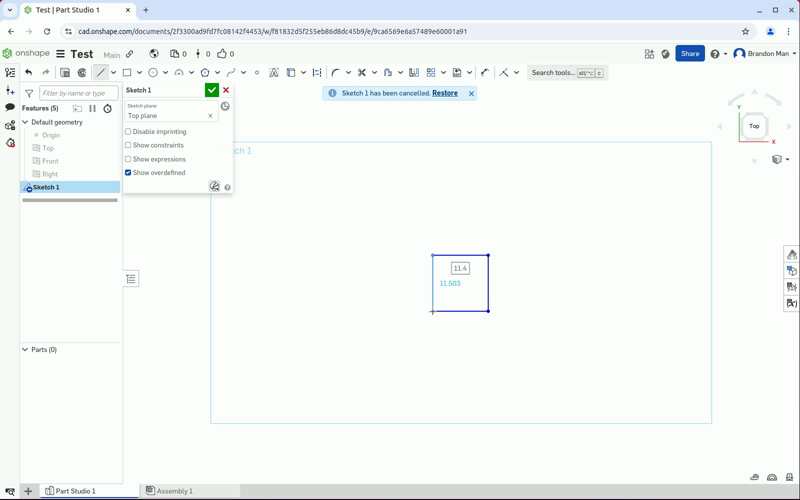
key_up(shift)
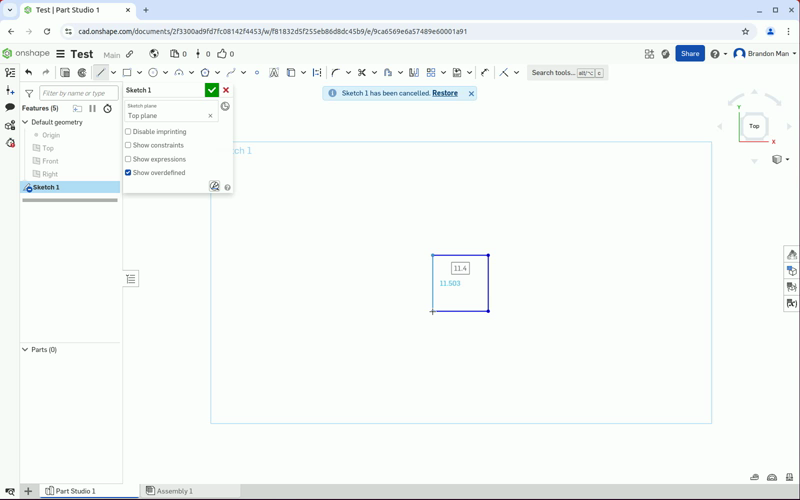
click(432, 311)
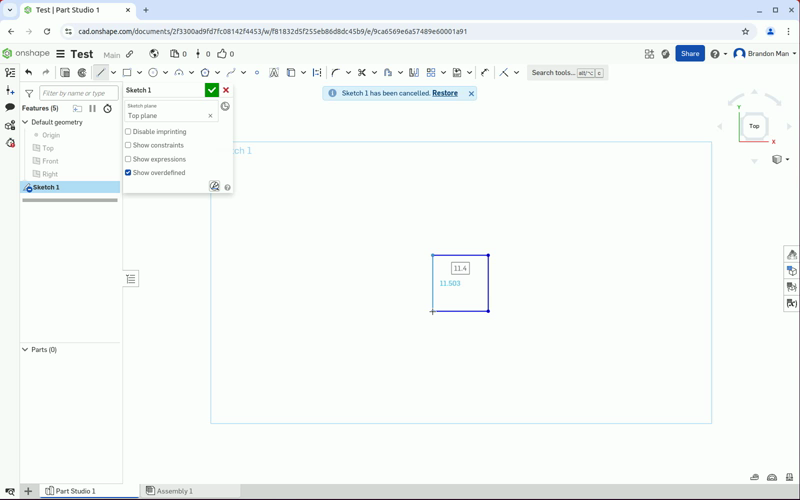
key(esc)
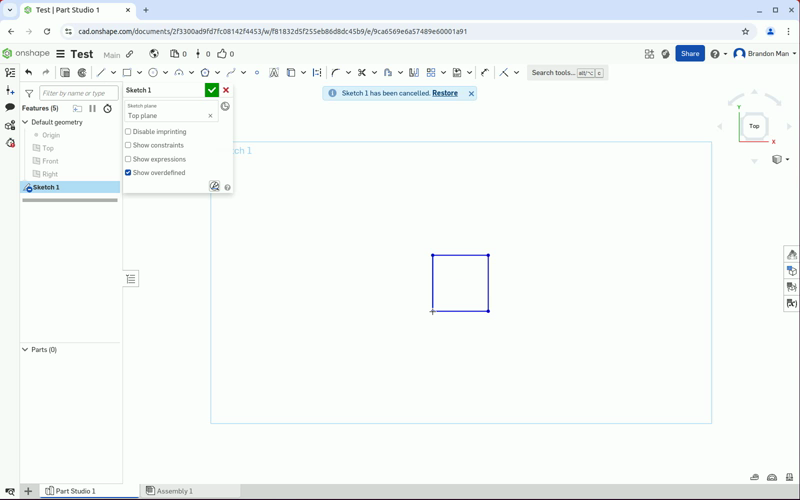
mouse_move(468, 281)
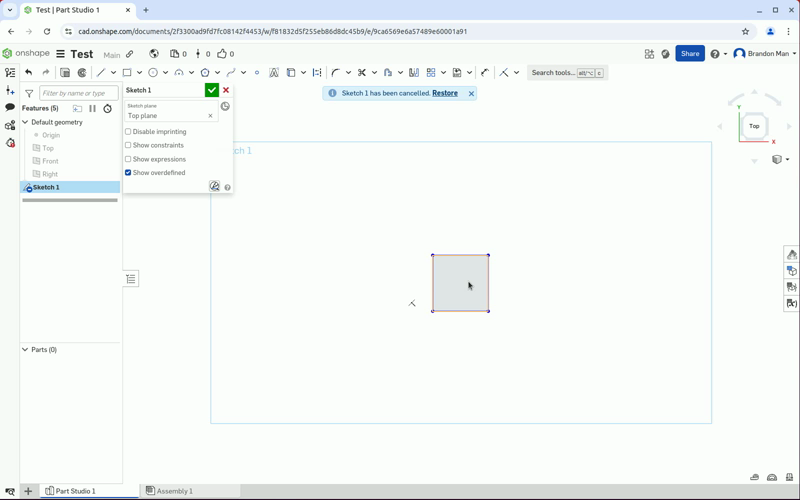
click(468, 281)
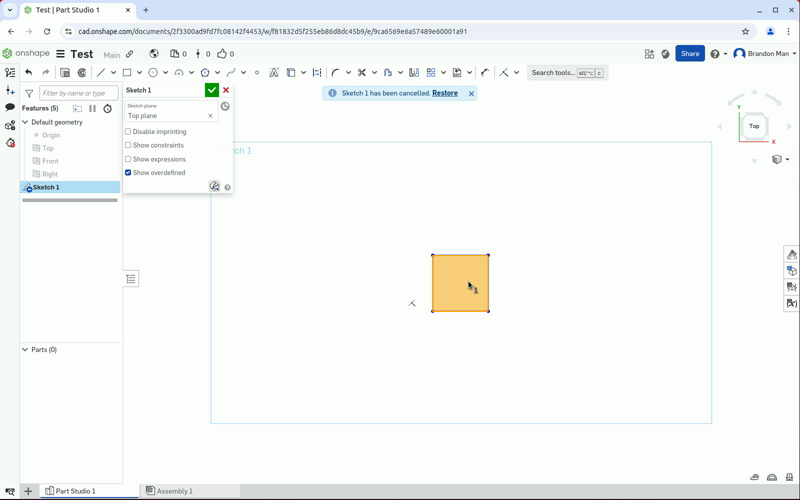
mouse_move(73, 352)
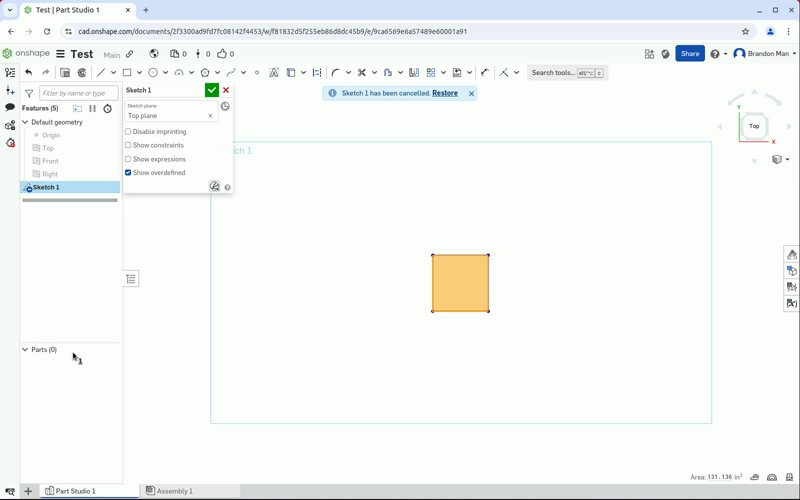
key(shift+y)
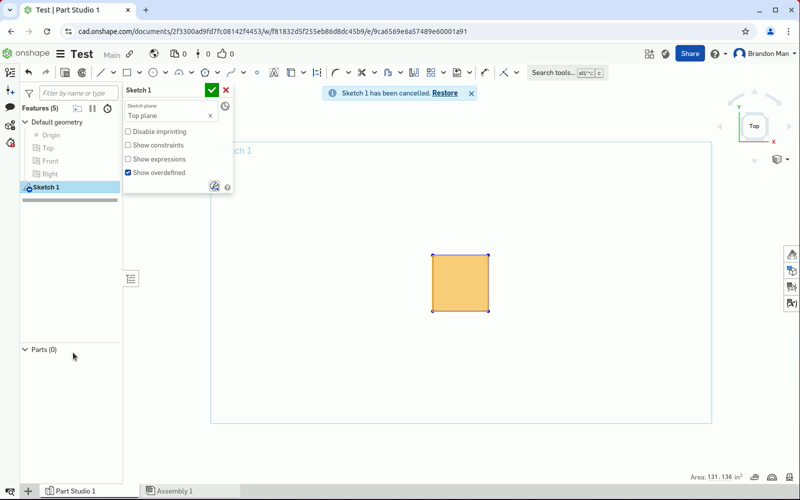
key(shift+e)
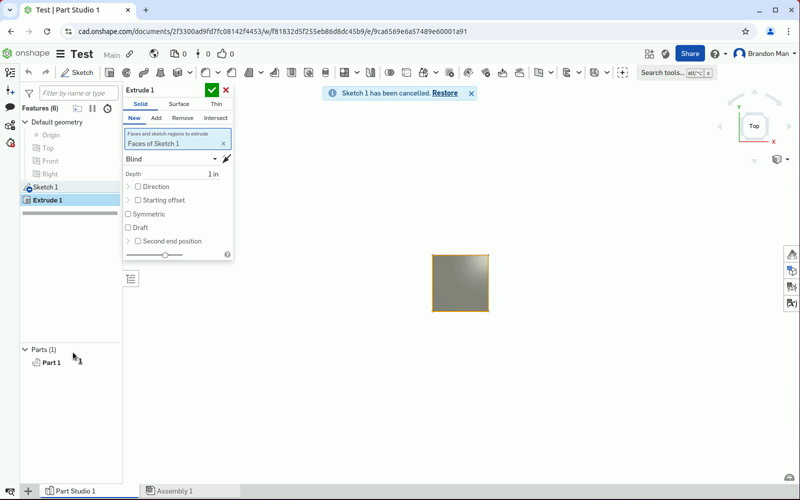
mouse_move(143, 106)
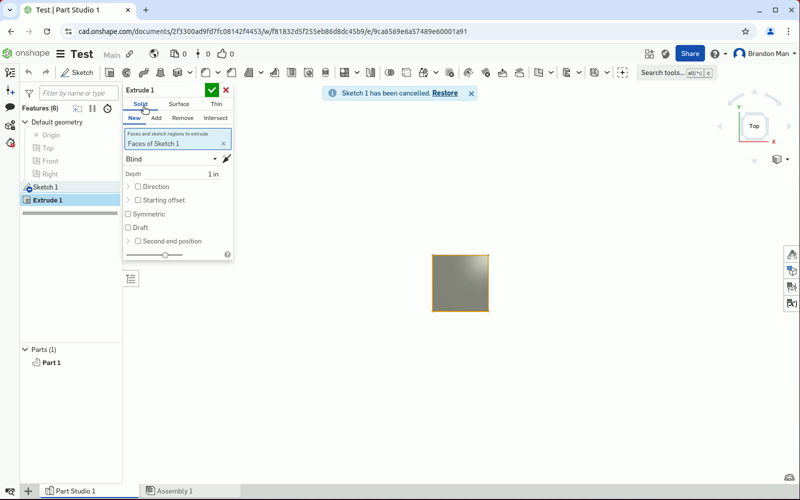
click(143, 106)
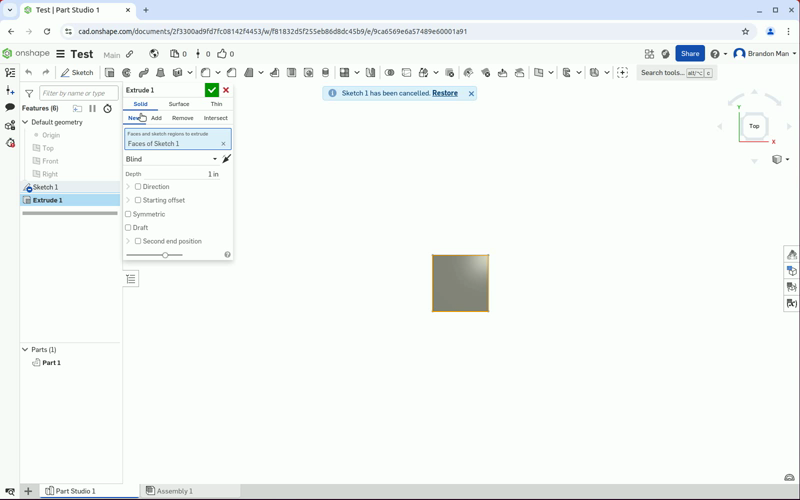
mouse_move(137, 120)
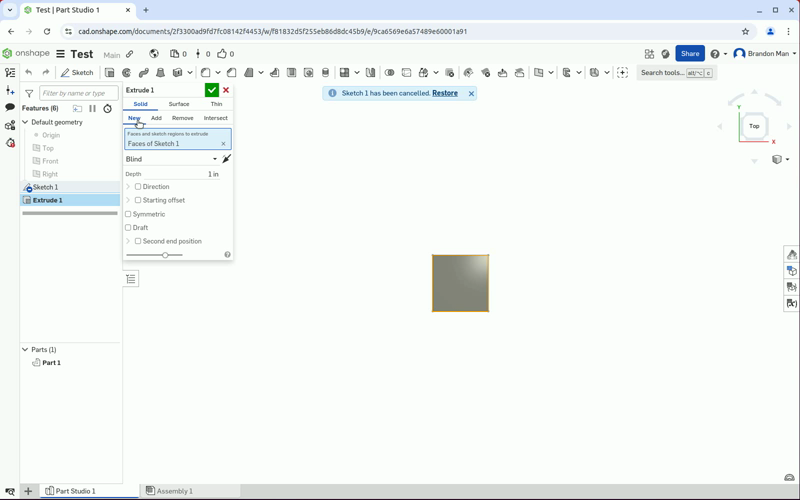
click(137, 120)
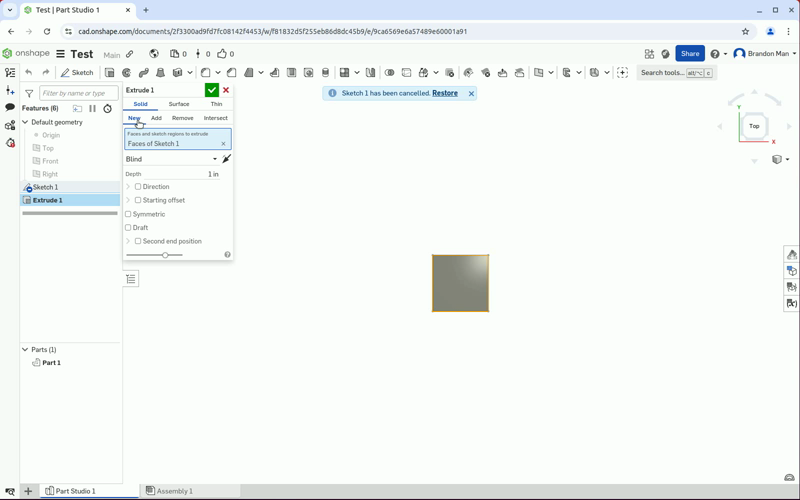
key(tab, 4)
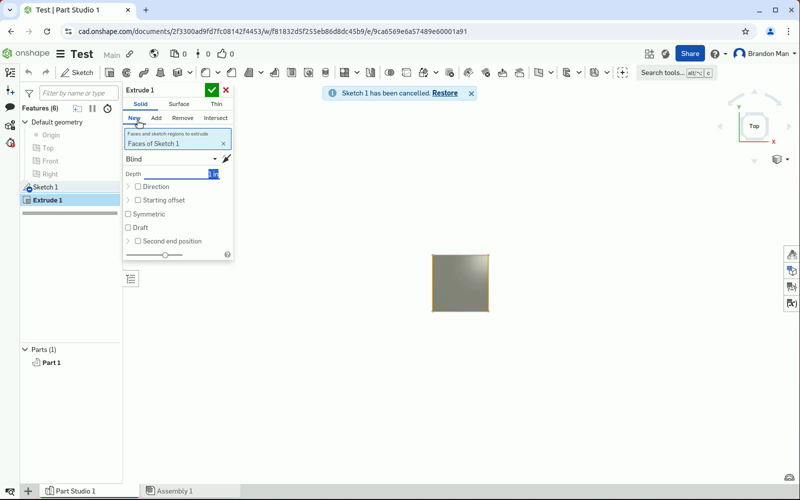
text(0.963)
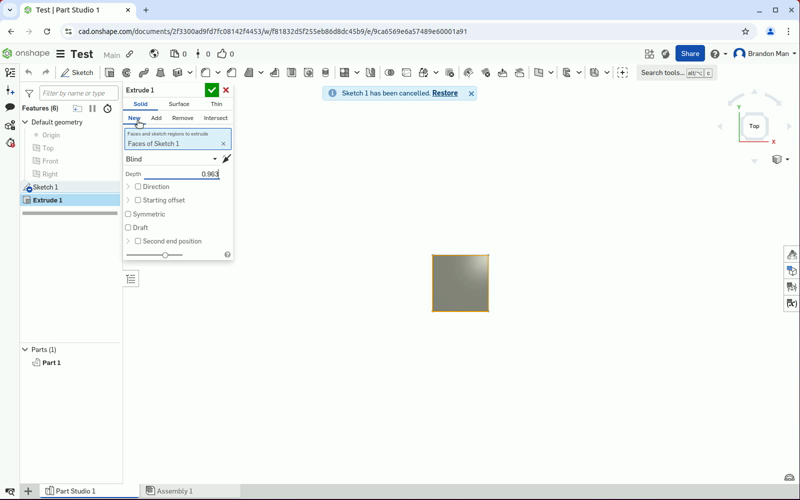
key(enter)
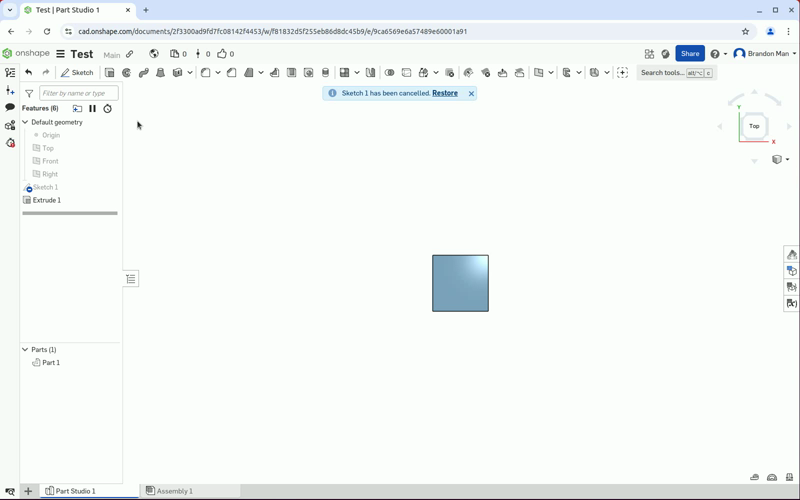
key(shift+h)
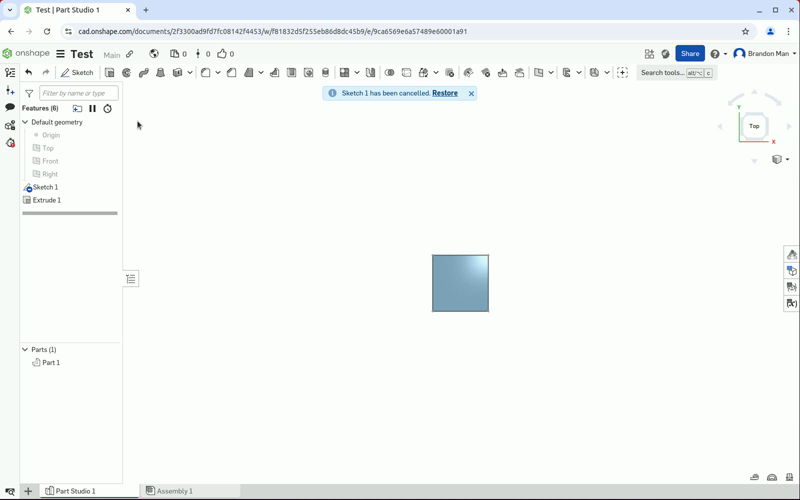
key(shift+h)
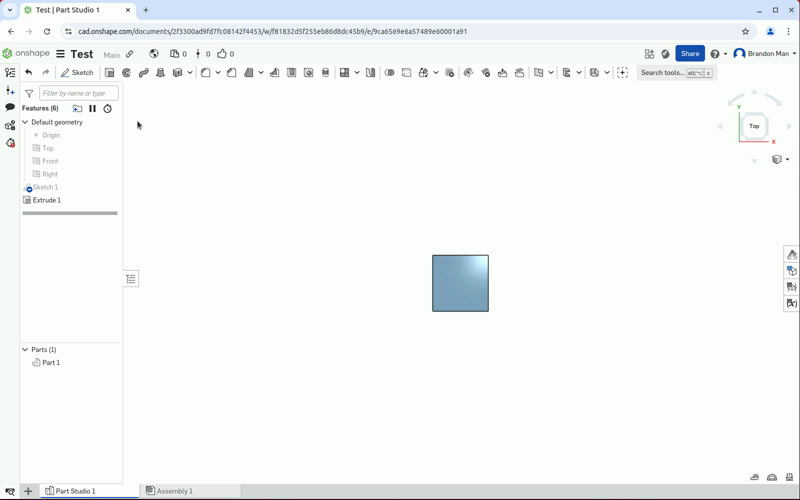
mouse_move(73, 189)
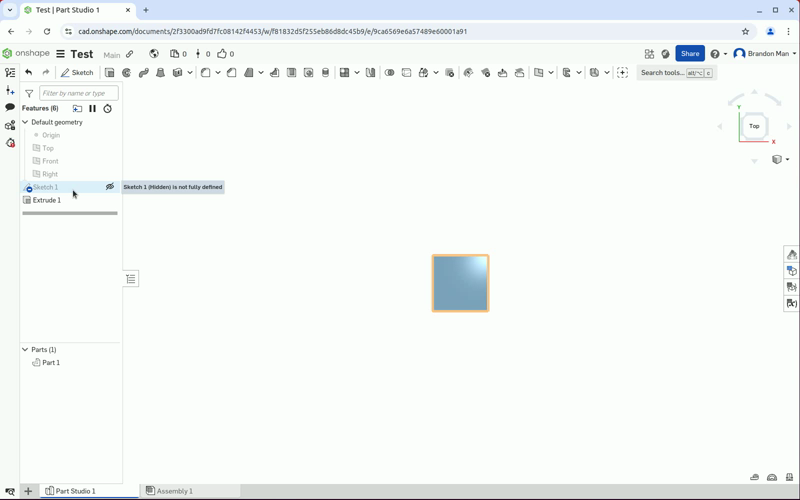
click(73, 189)
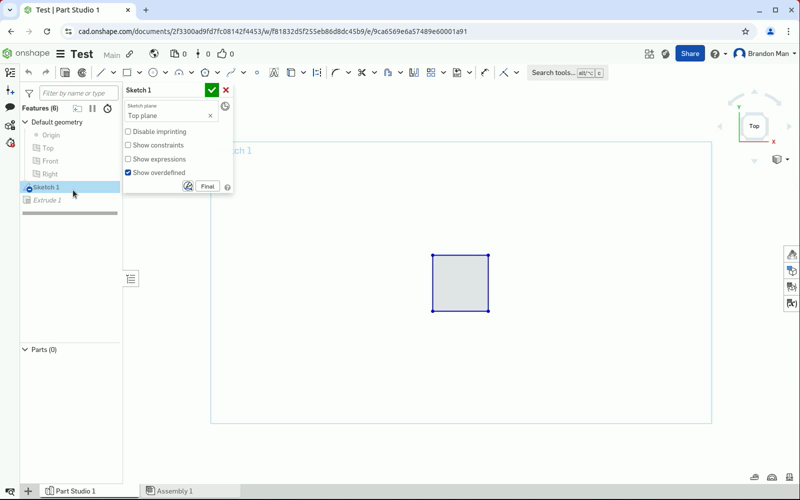
mouse_move(229, 92)
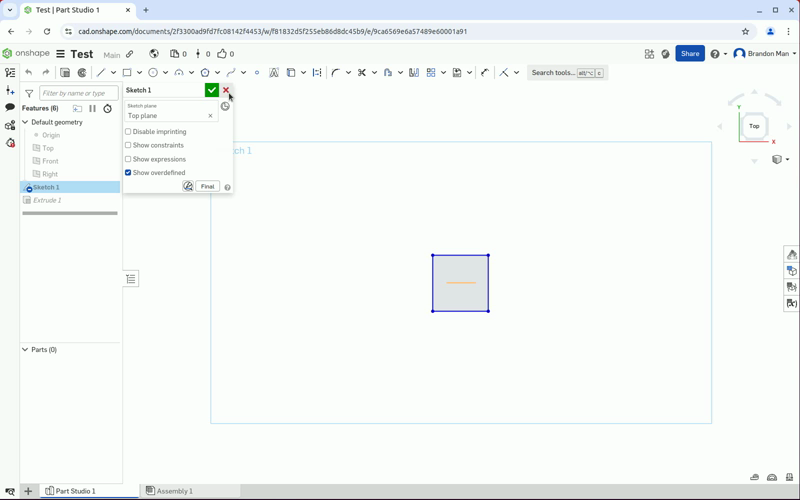
click(229, 92)
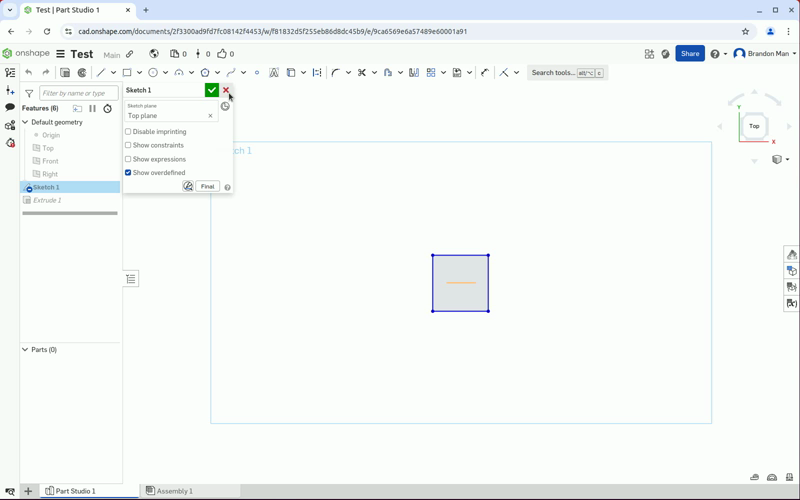
key(shift+s)
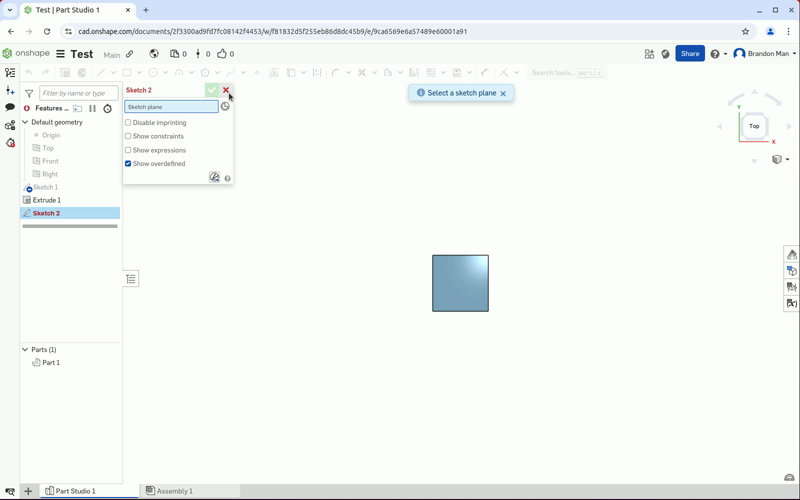
mouse_move(73, 150)
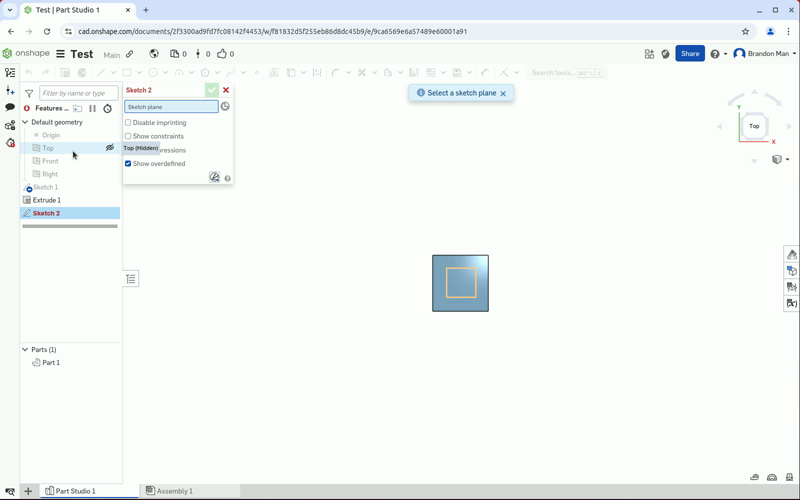
click(73, 150)
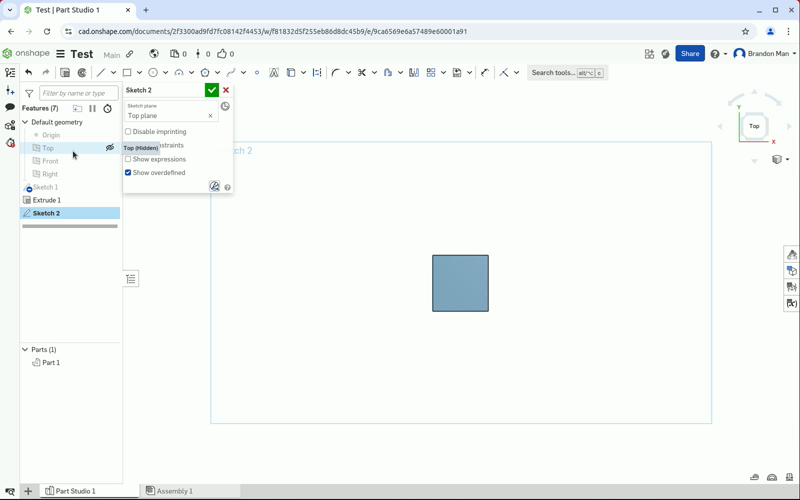
mouse_move(73, 352)
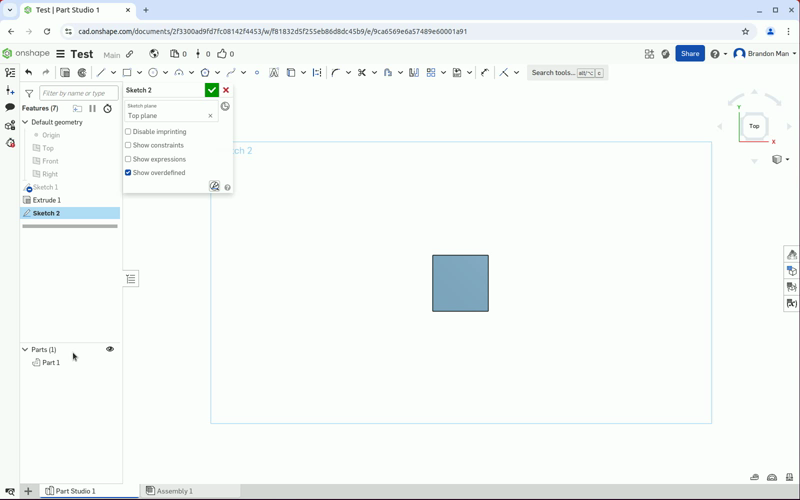
key(y)
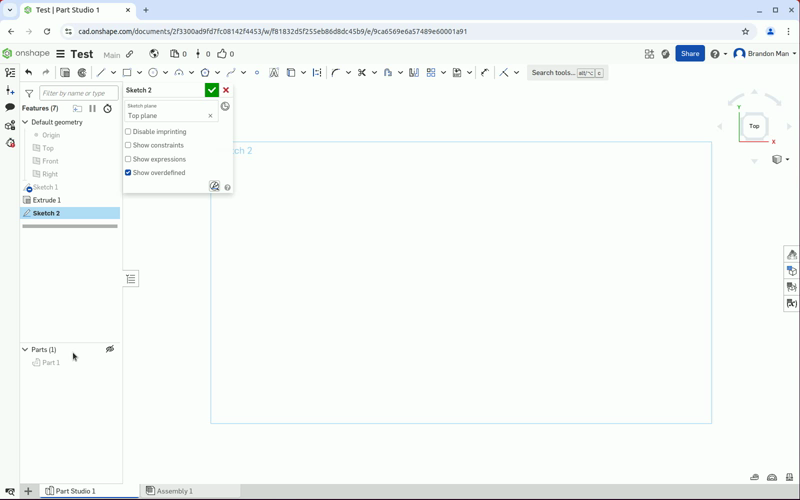
key(l)
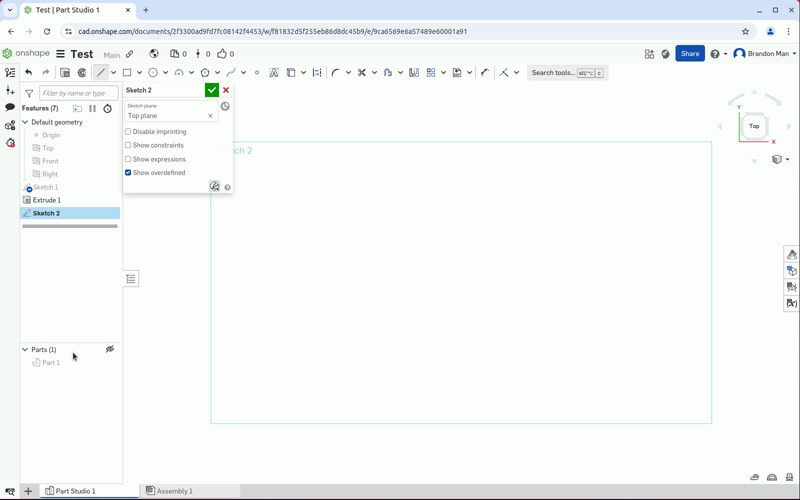
key_down(shift)
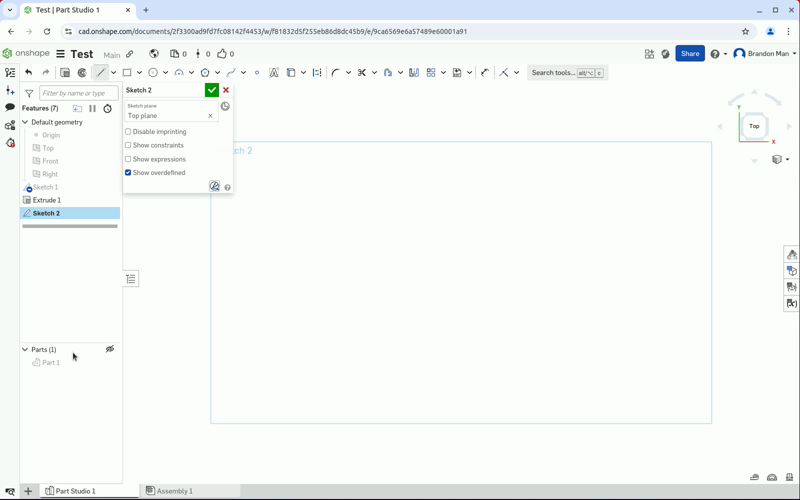
mouse_move(432, 311)
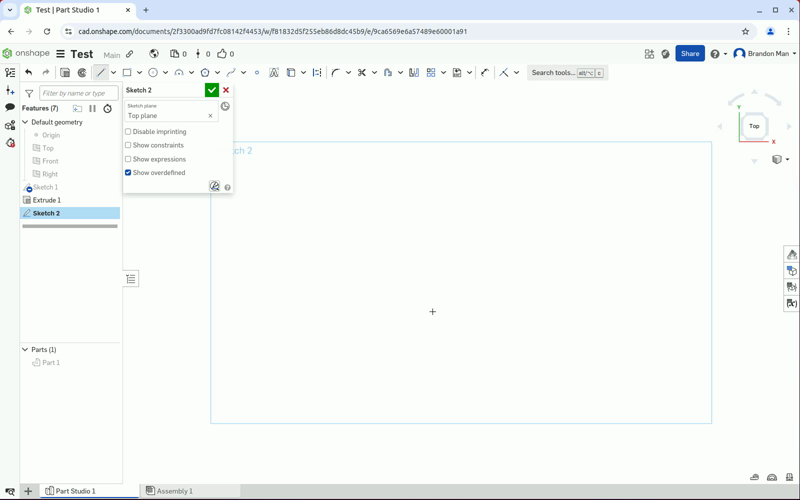
click(432, 311)
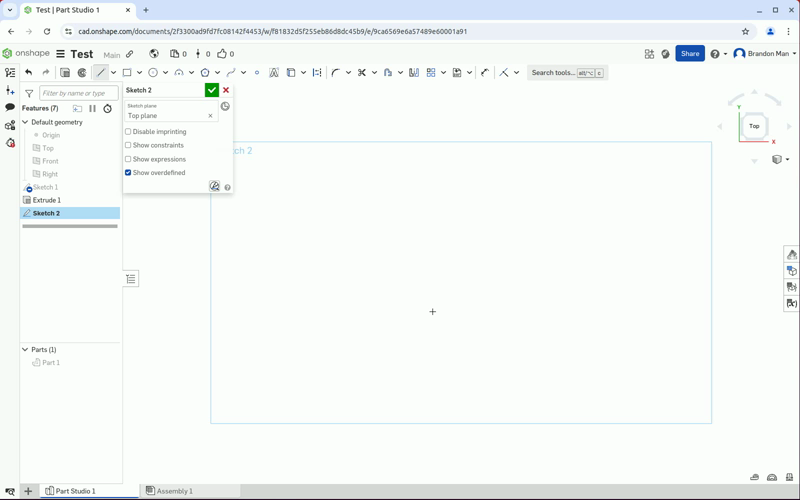
key_up(shift)
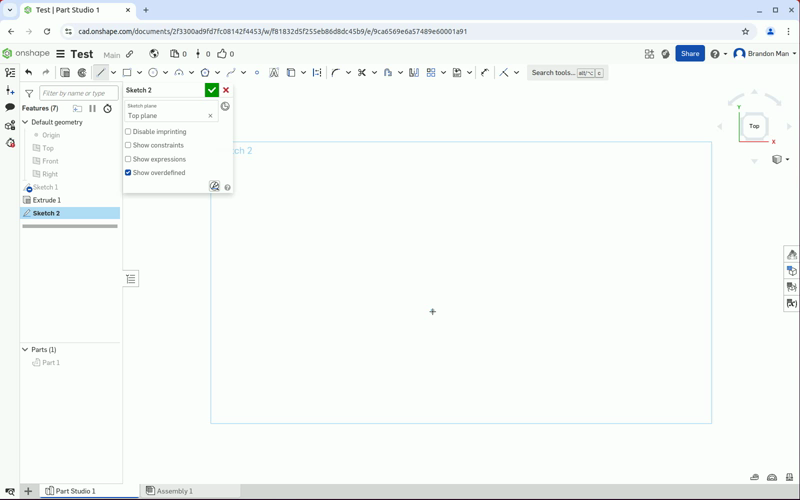
key_down(shift)
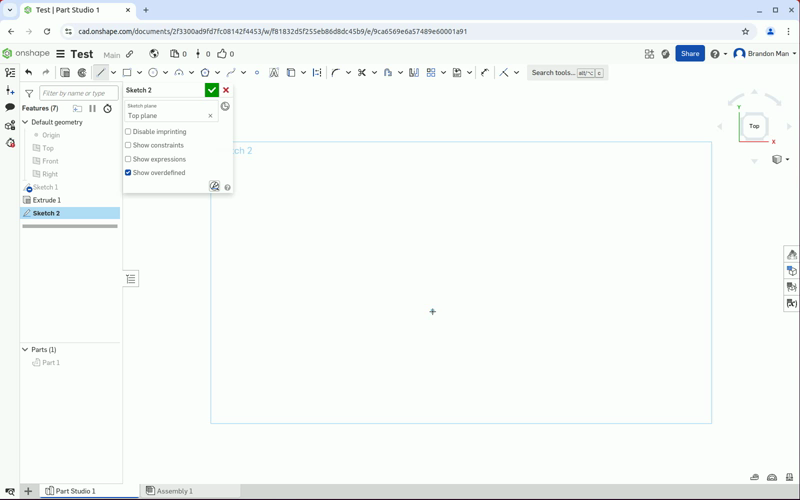
mouse_move(462, 311)
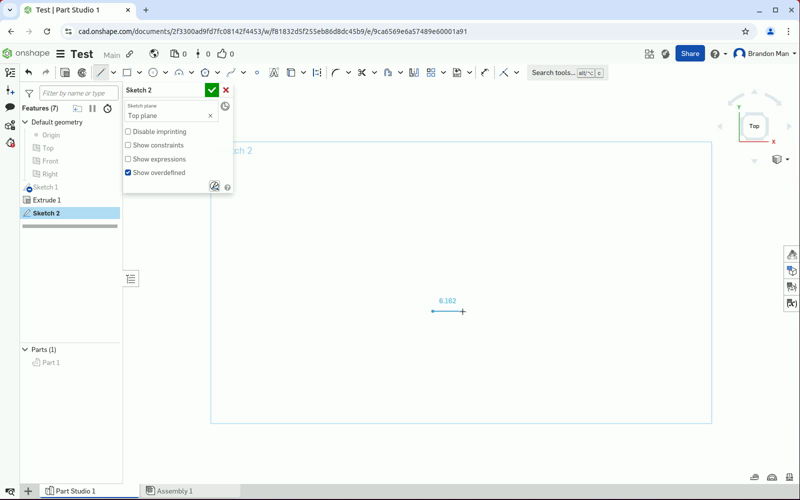
mouse_move(488, 311)
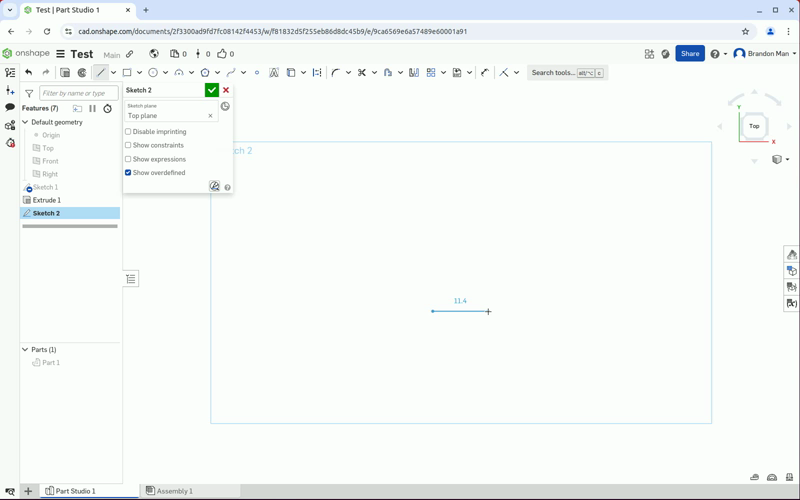
click(488, 311)
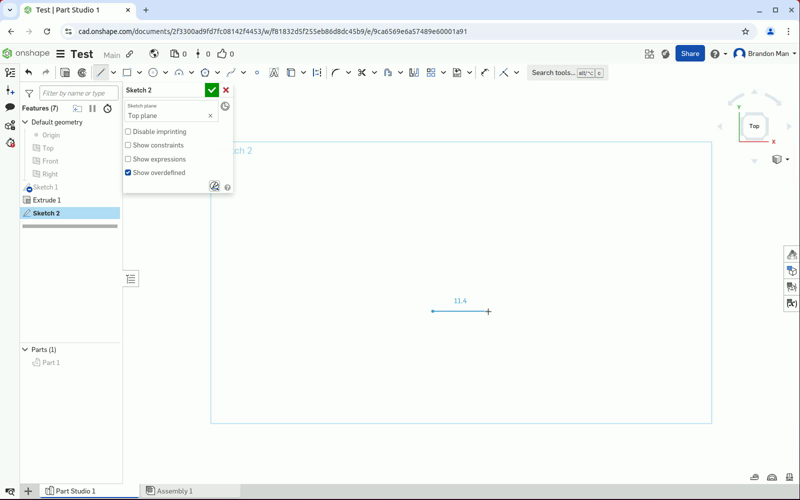
key_up(shift)
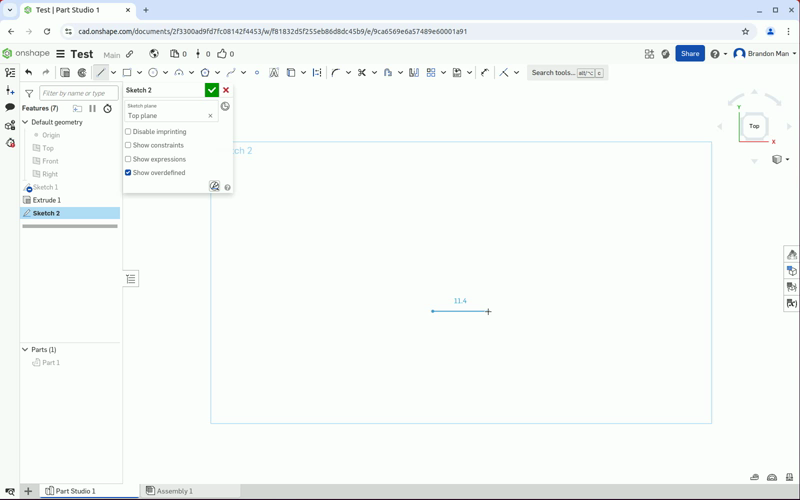
key_down(shift)
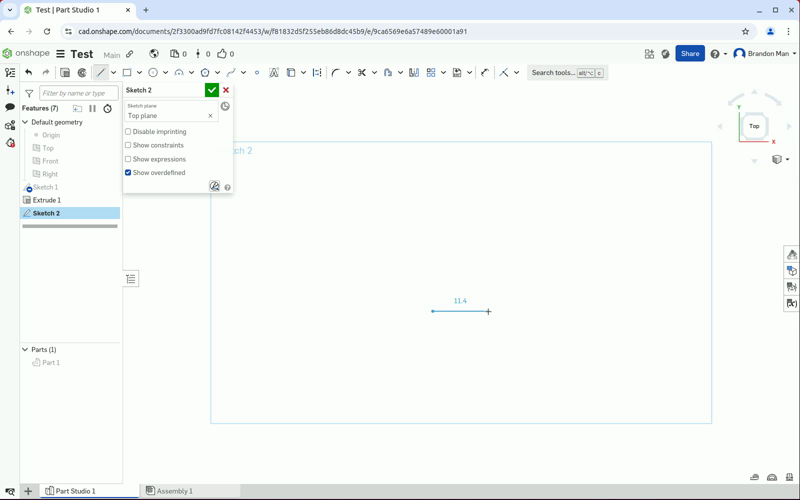
mouse_move(518, 311)
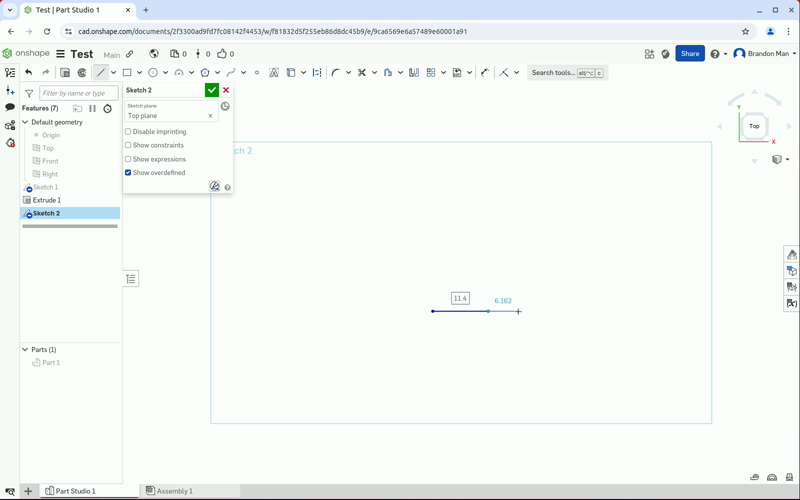
mouse_move(488, 255)
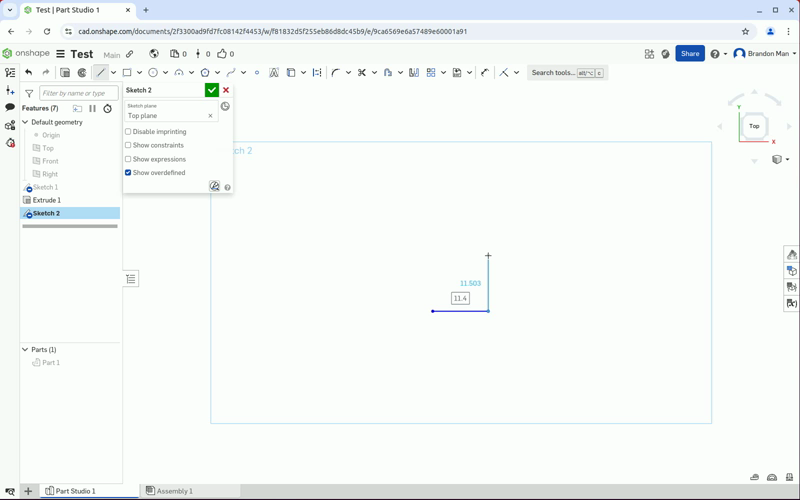
click(488, 255)
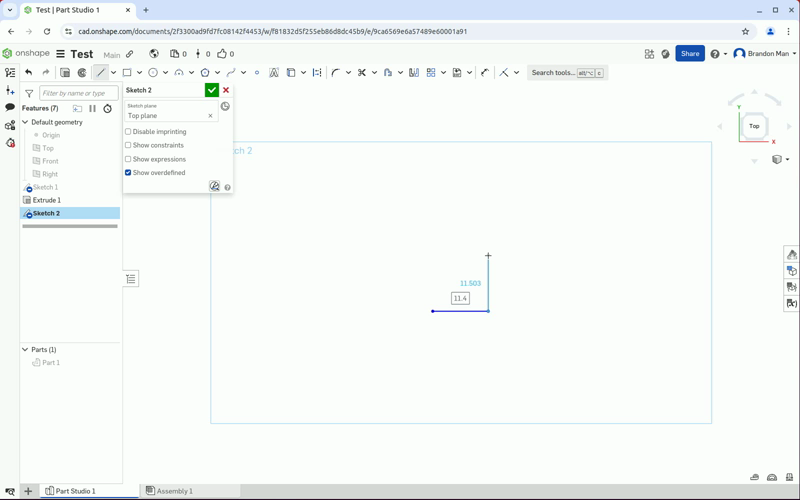
key_up(shift)
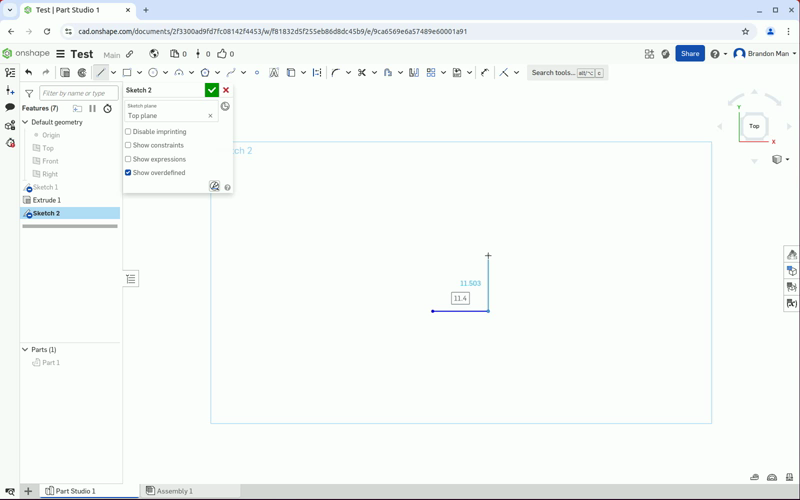
key_down(shift)
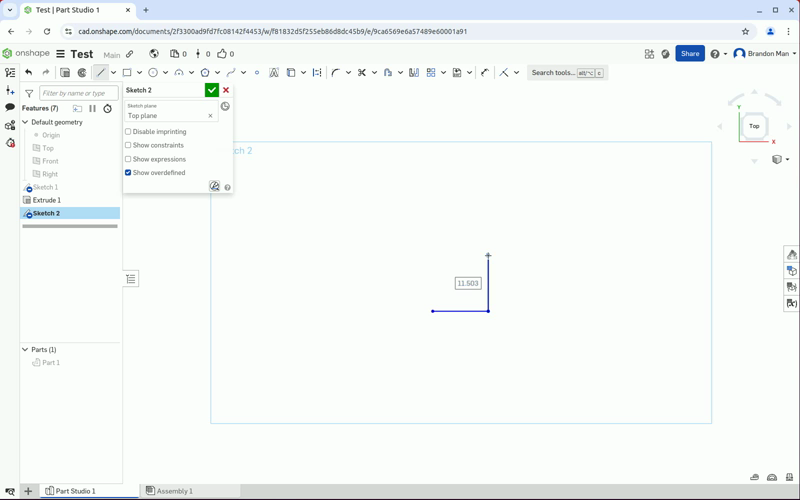
mouse_move(518, 255)
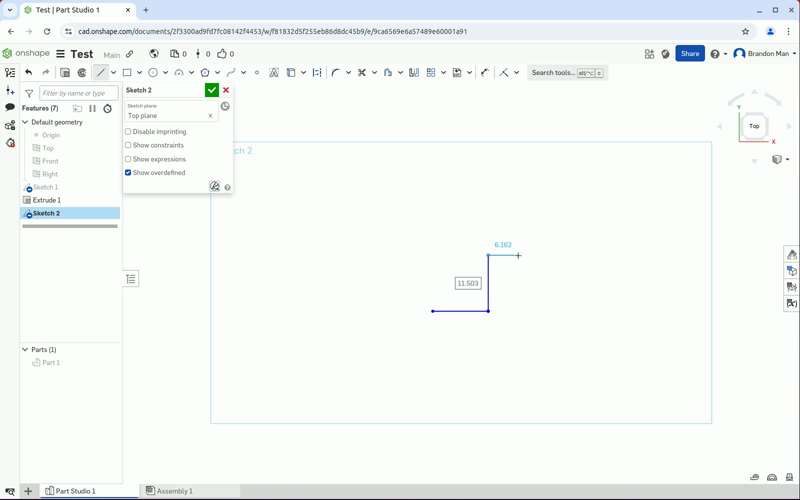
mouse_move(432, 255)
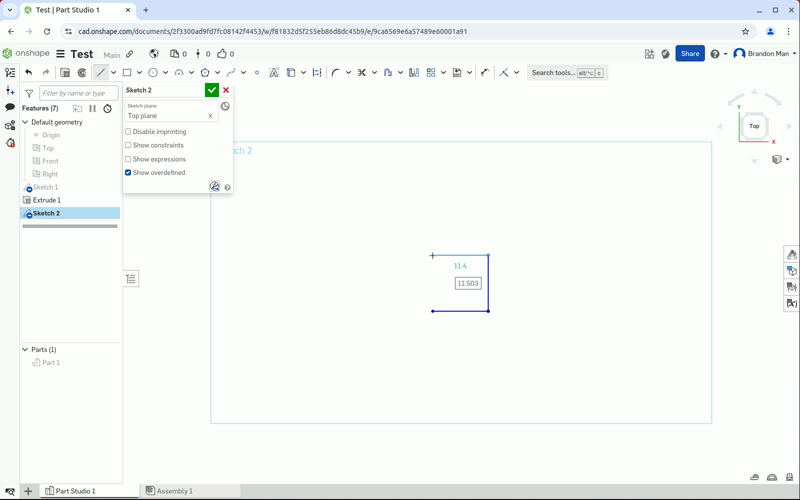
click(432, 255)
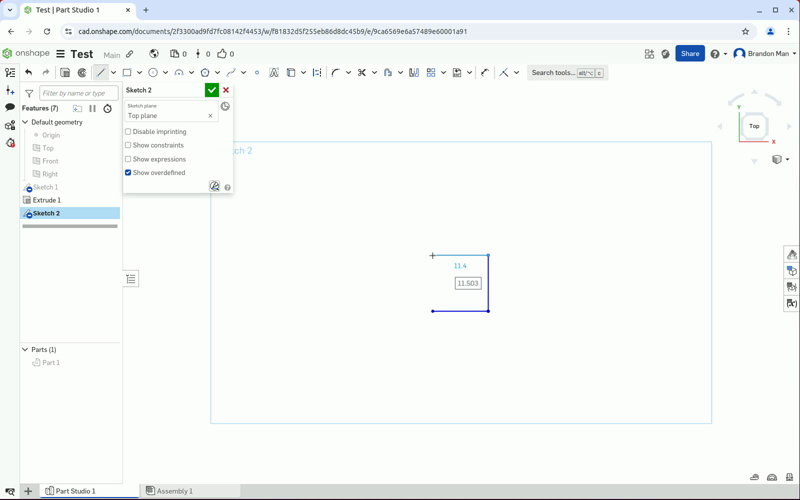
key_up(shift)
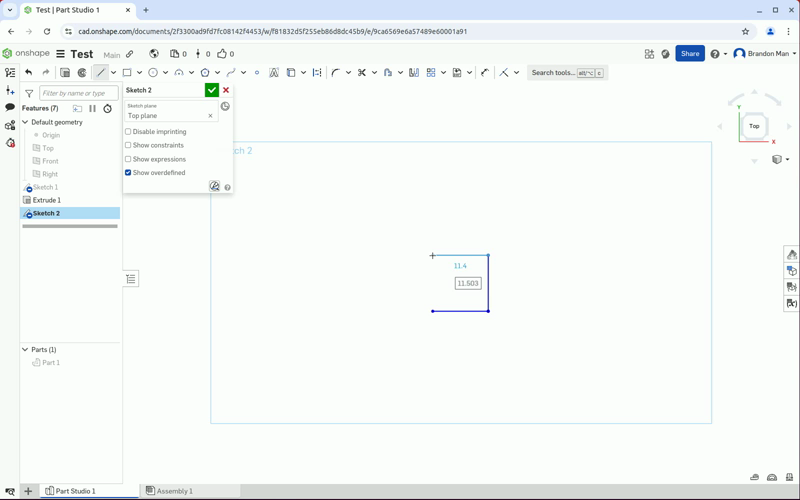
mouse_move(462, 255)
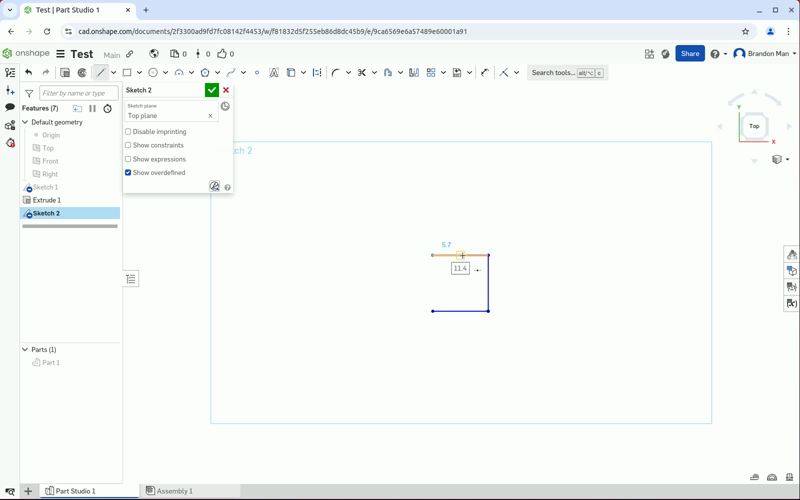
key_down(shift)
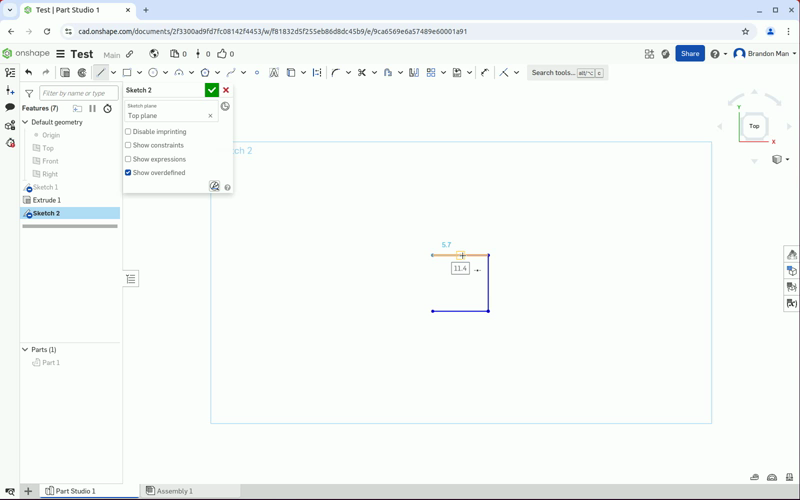
mouse_move(432, 311)
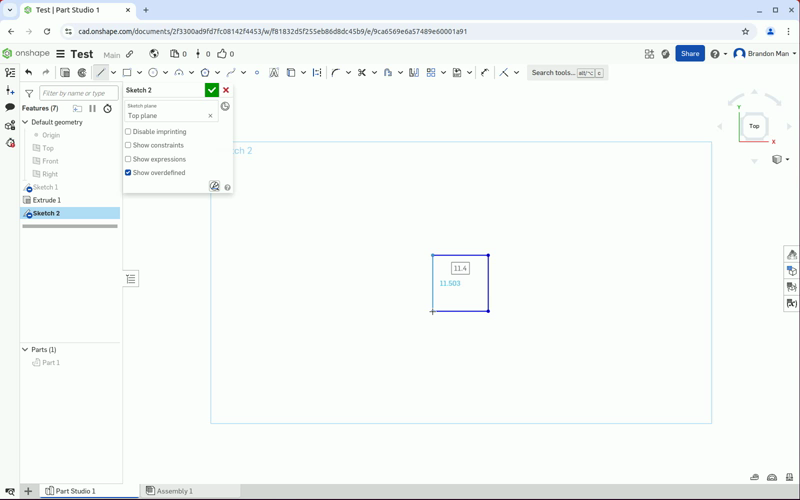
key_up(shift)
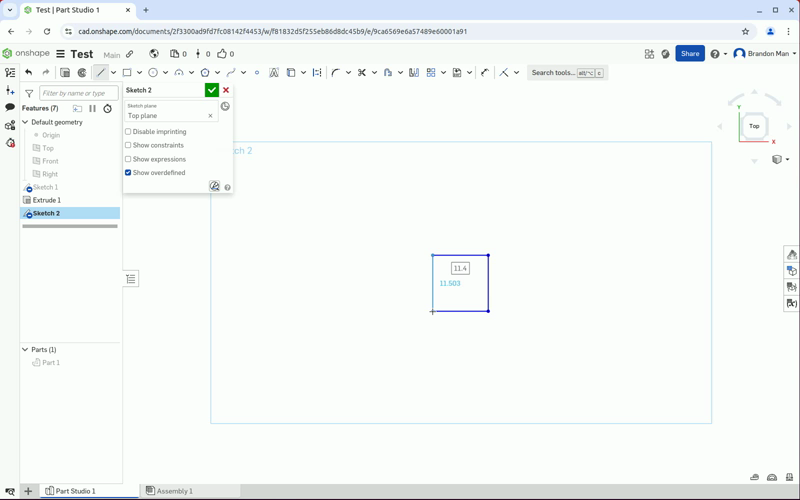
click(432, 311)
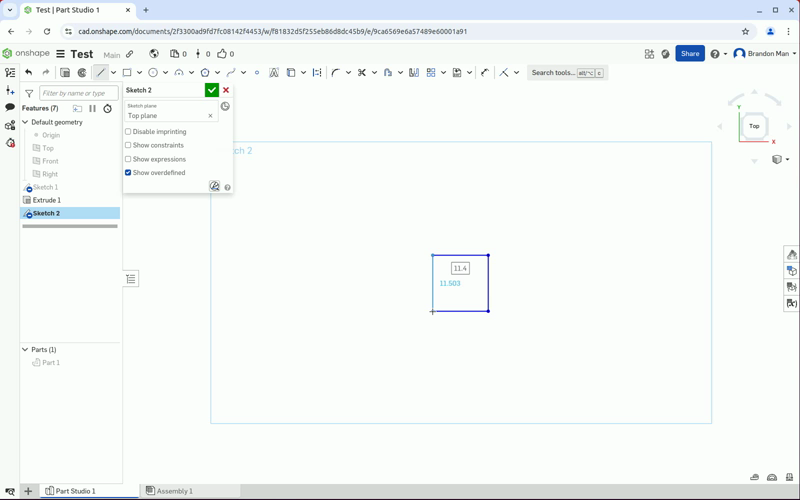
key(esc)
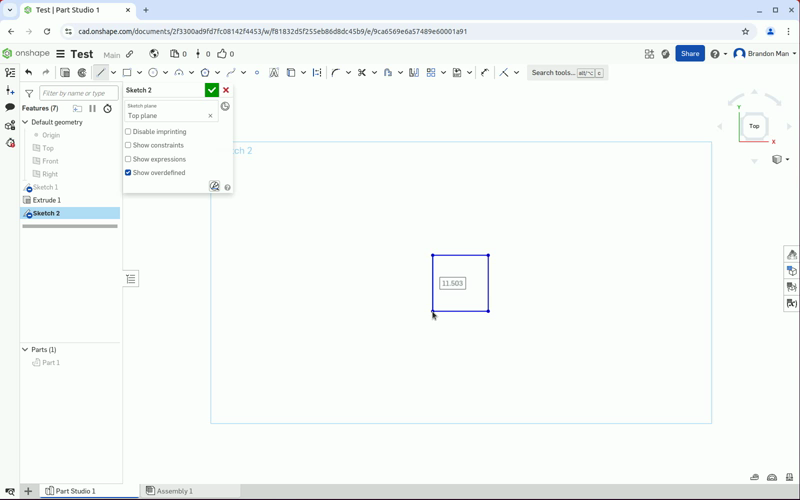
mouse_move(456, 269)
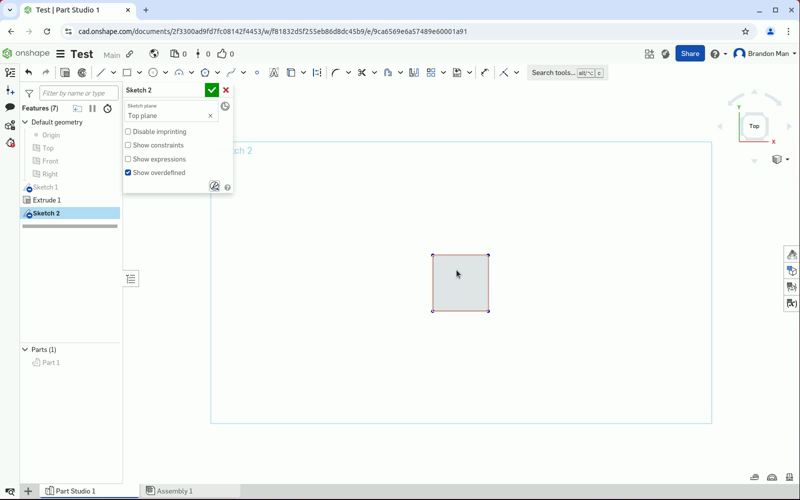
click(456, 269)
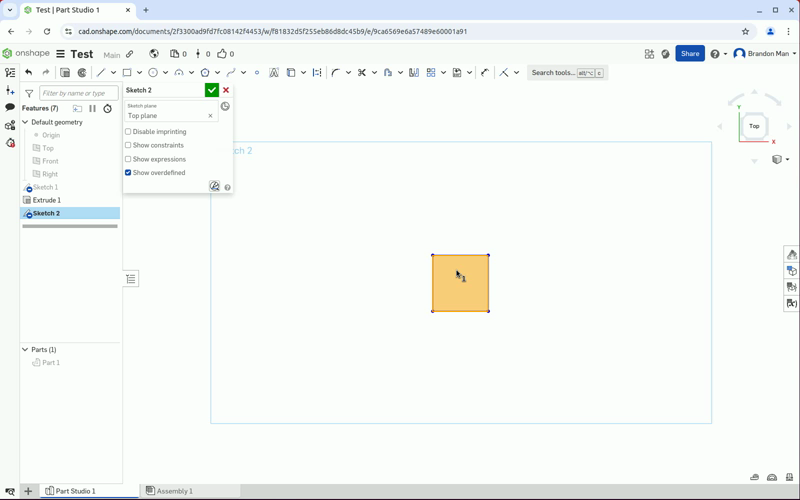
mouse_move(73, 352)
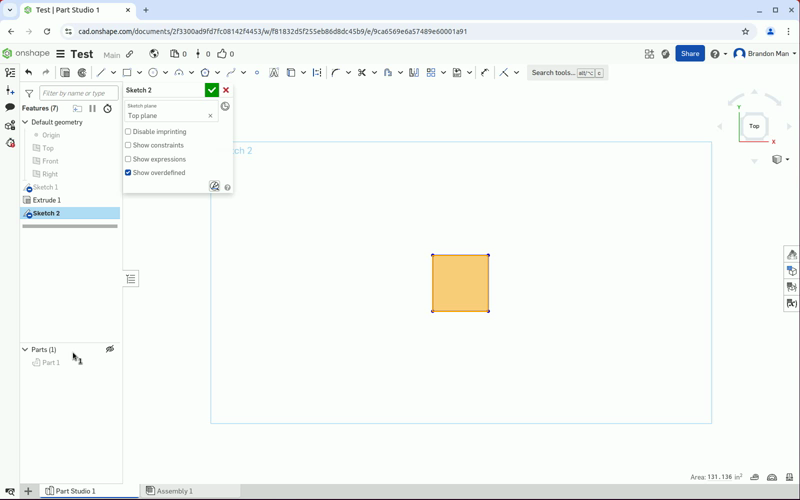
key(shift+y)
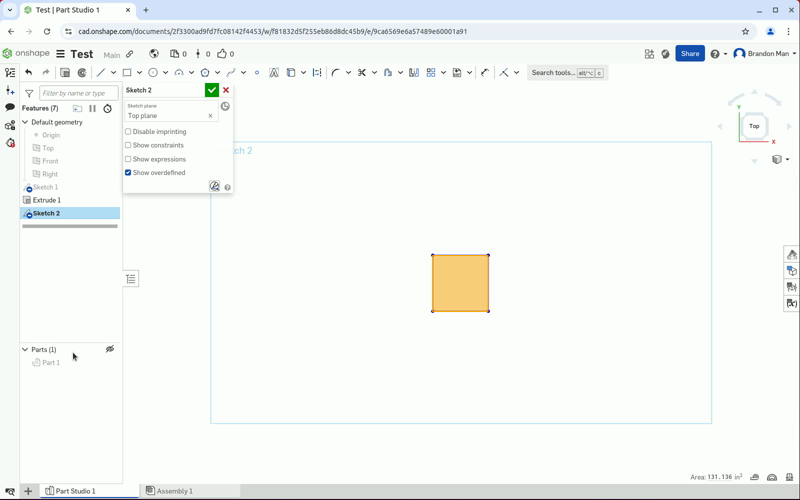
key(shift+e)
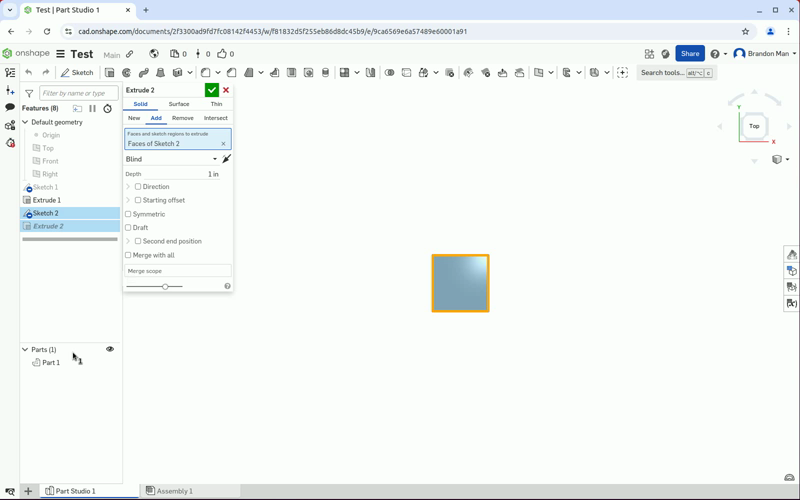
mouse_move(143, 106)
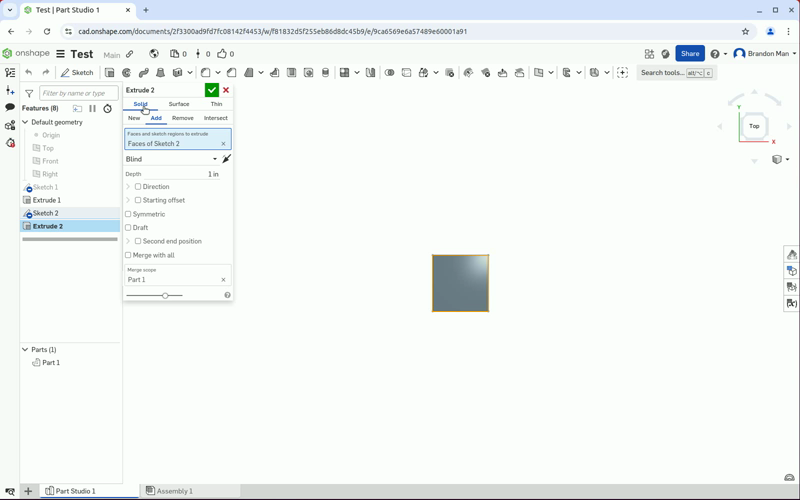
click(143, 106)
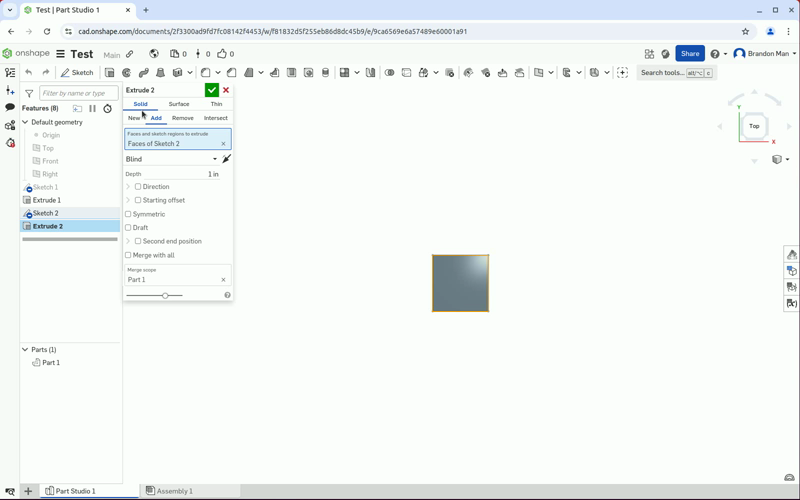
mouse_move(137, 120)
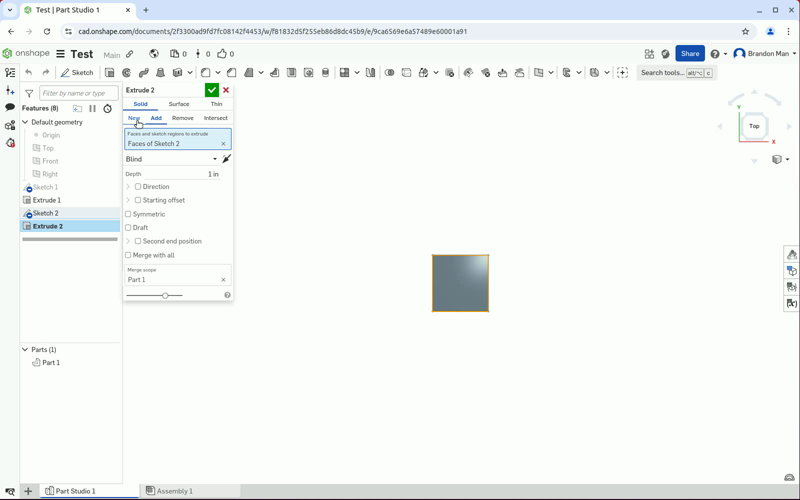
click(137, 120)
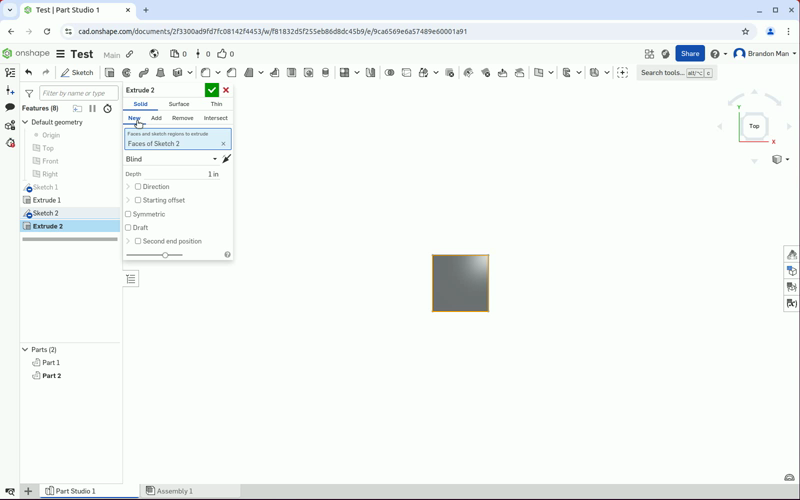
key(tab, 4)
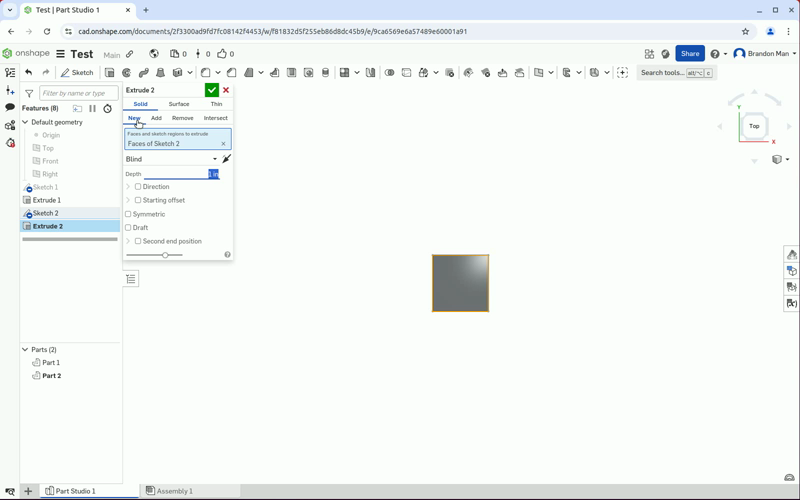
text(0.963)
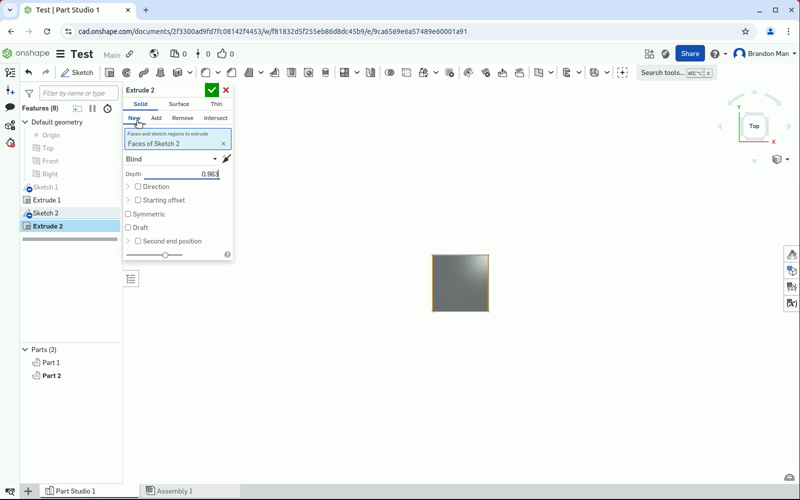
key(enter)
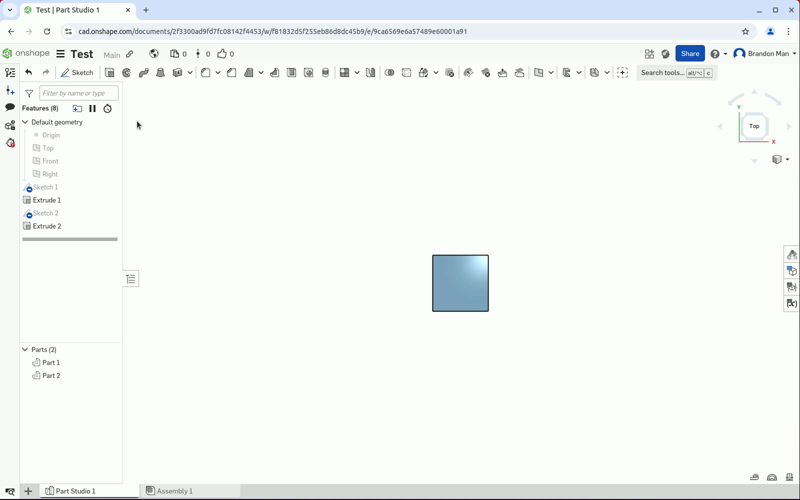
key(shift+h)
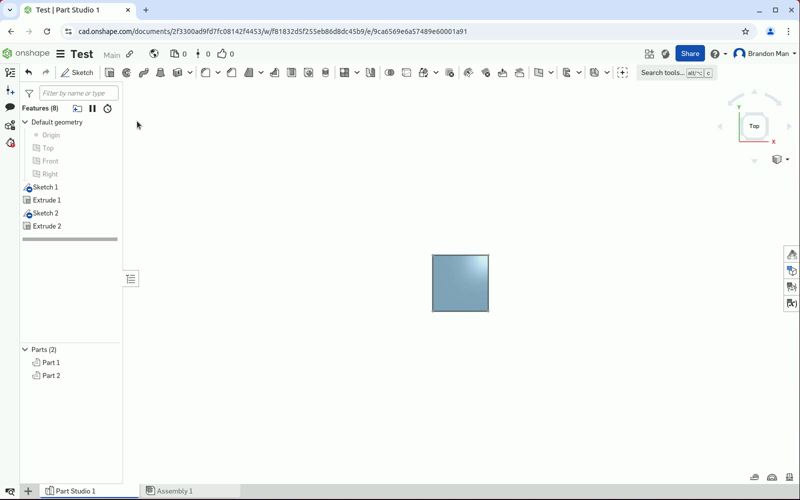
key(shift+h)
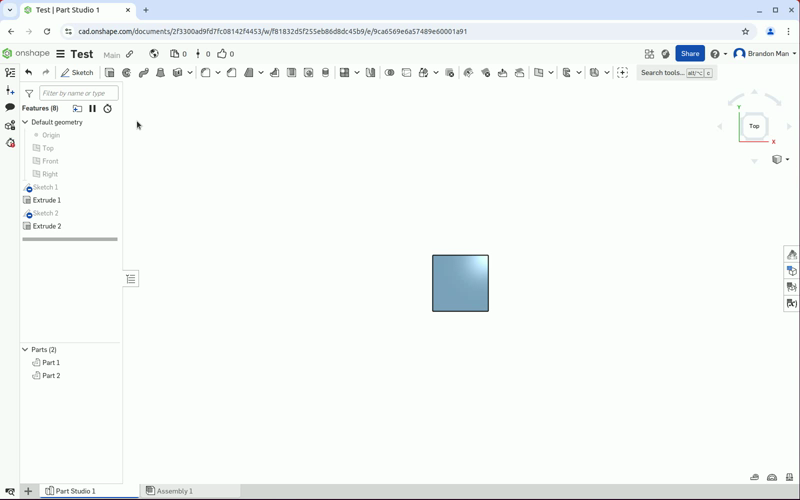
mouse_move(73, 189)
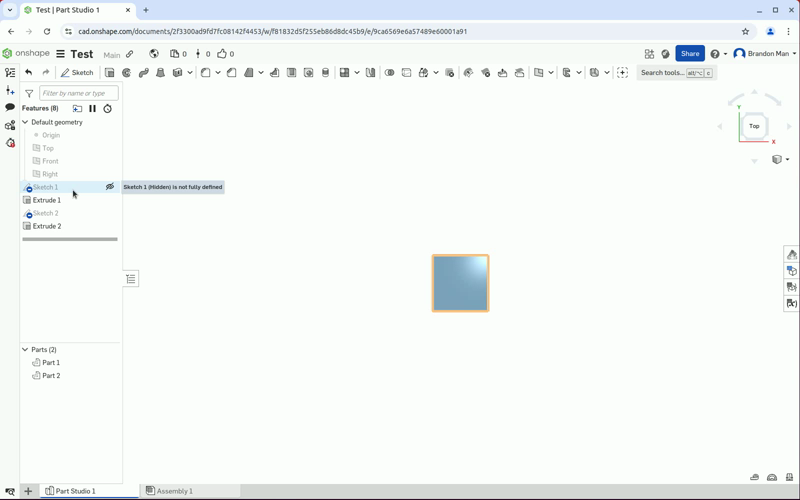
click(73, 189)
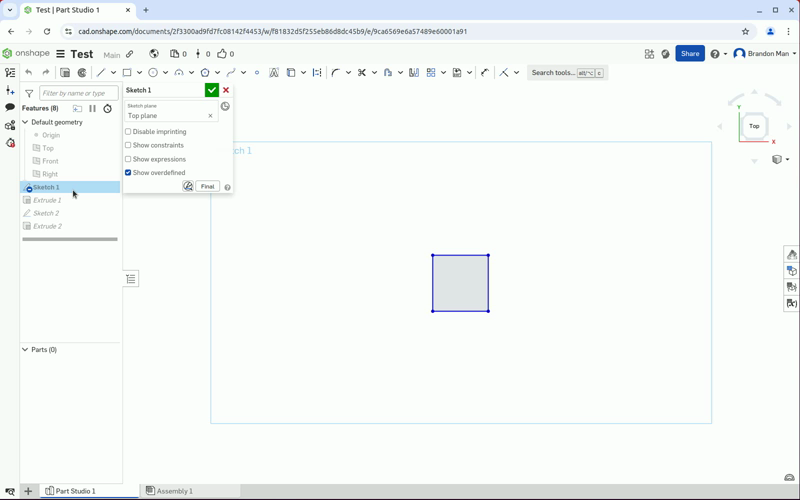
mouse_move(229, 92)
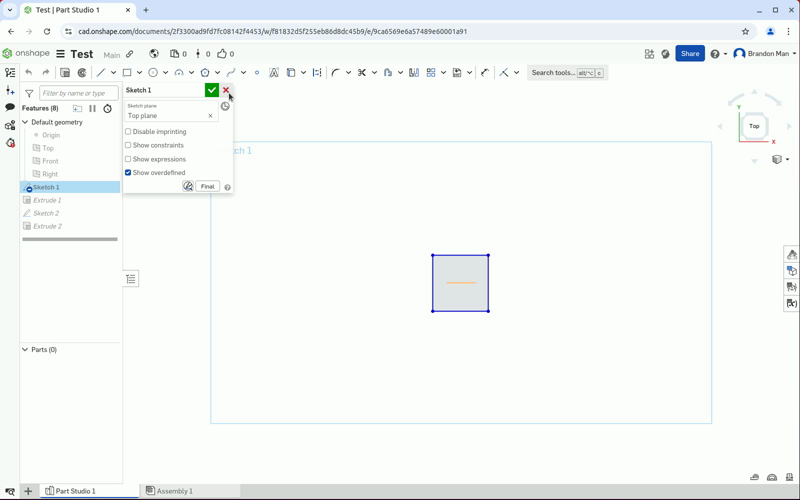
click(229, 92)
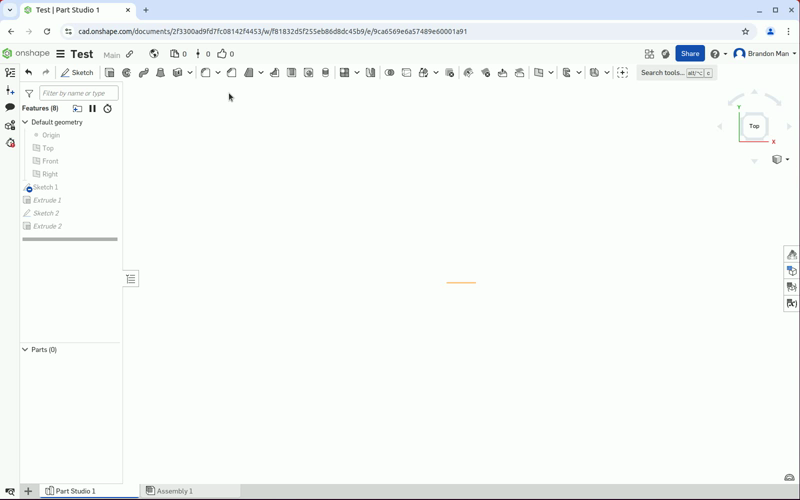
mouse_move(541, 75)
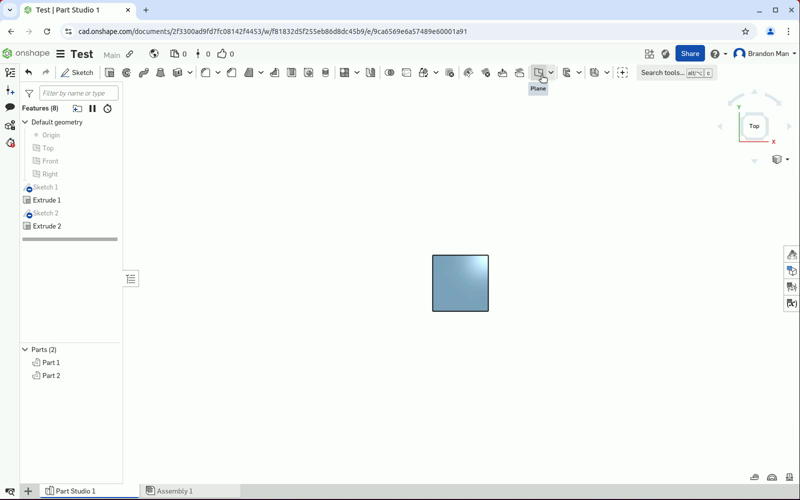
click(541, 75)
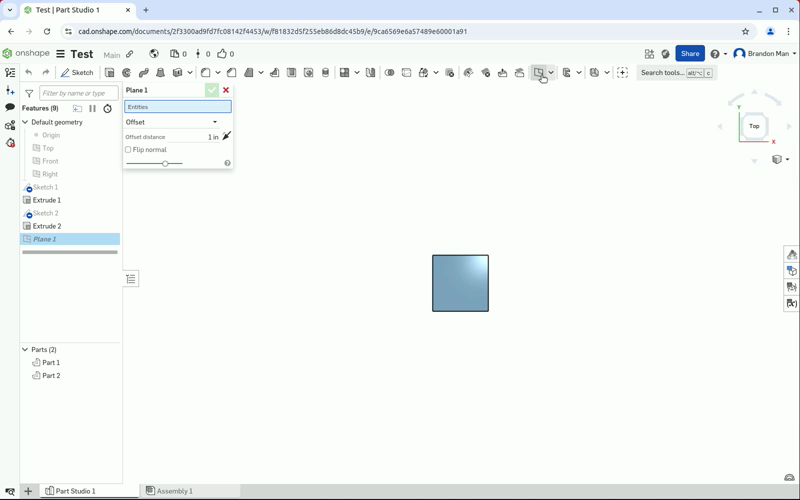
mouse_move(73, 150)
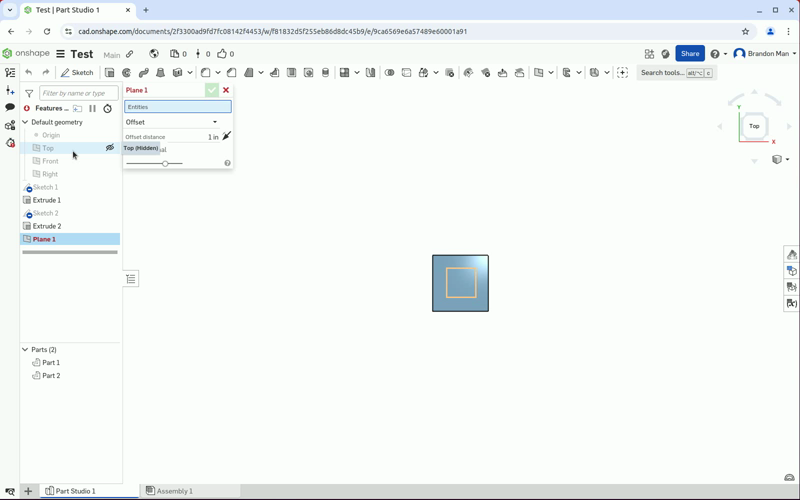
click(73, 150)
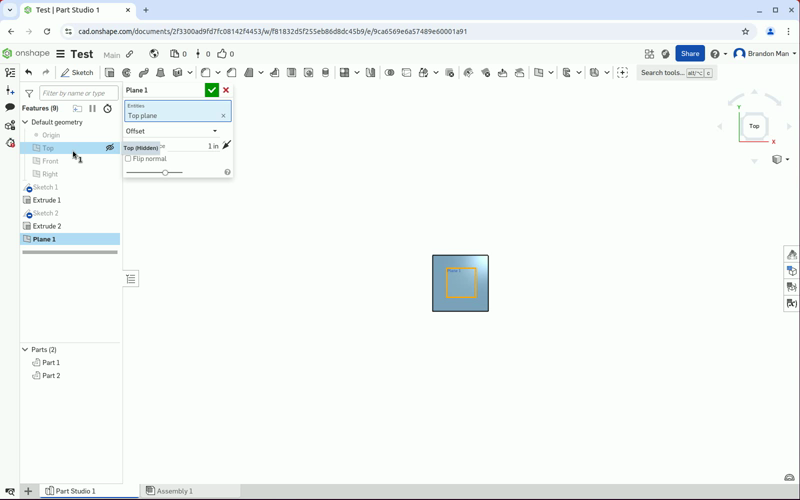
key(tab, 2)
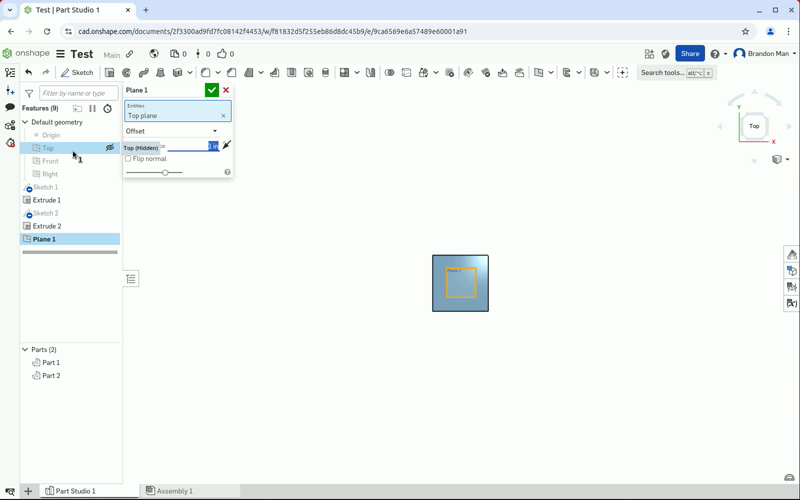
text(0.955)
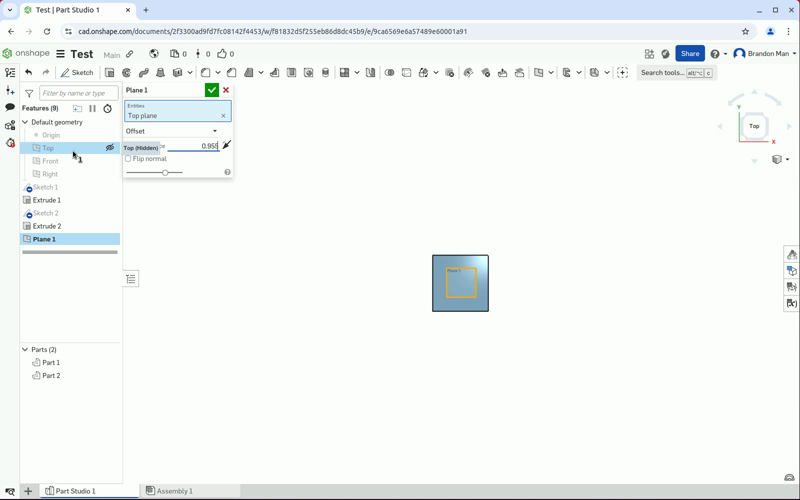
key(enter, 2)
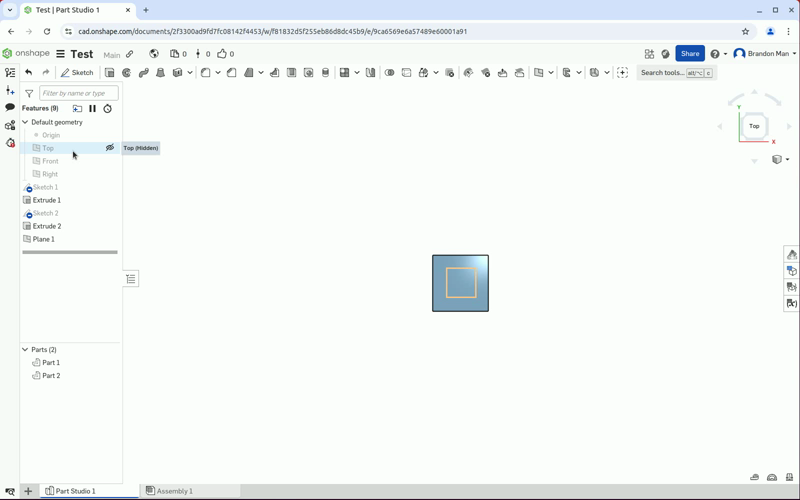
key(shift+s)
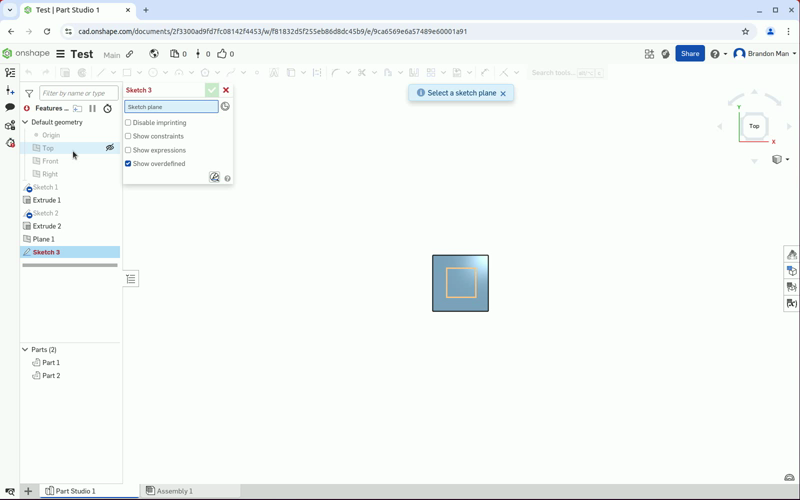
mouse_move(73, 241)
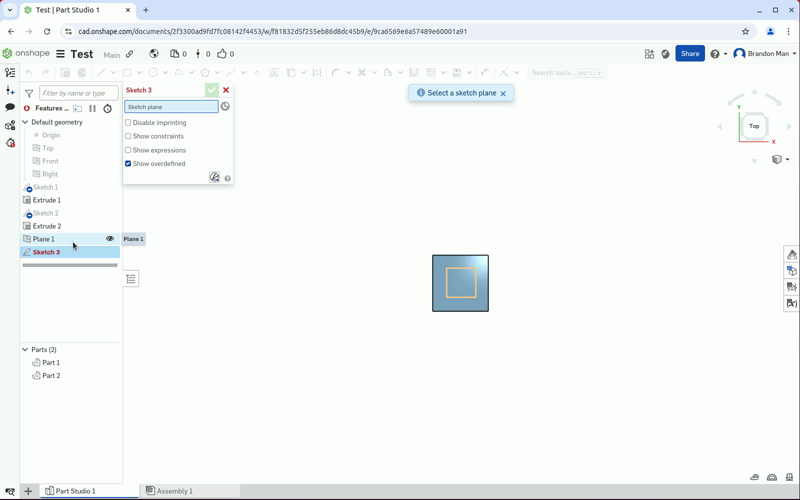
click(73, 241)
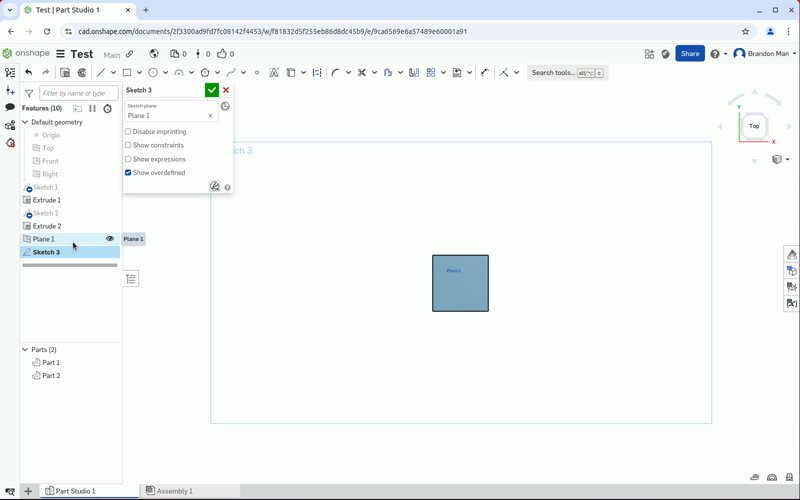
mouse_move(73, 352)
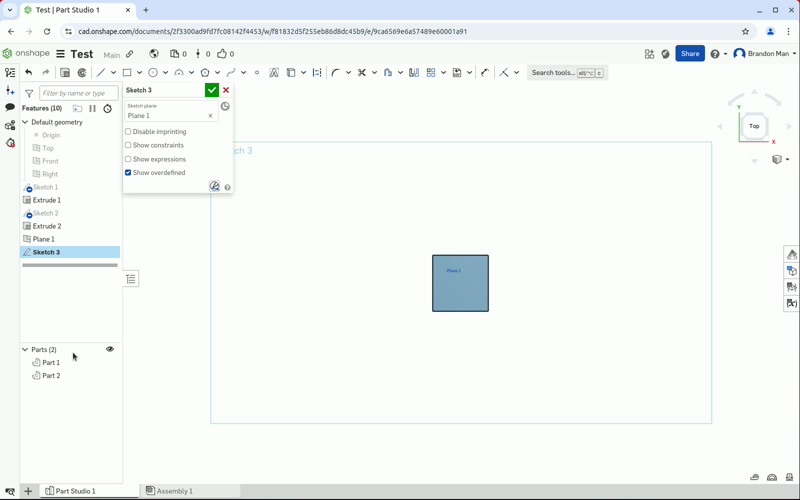
key(y)
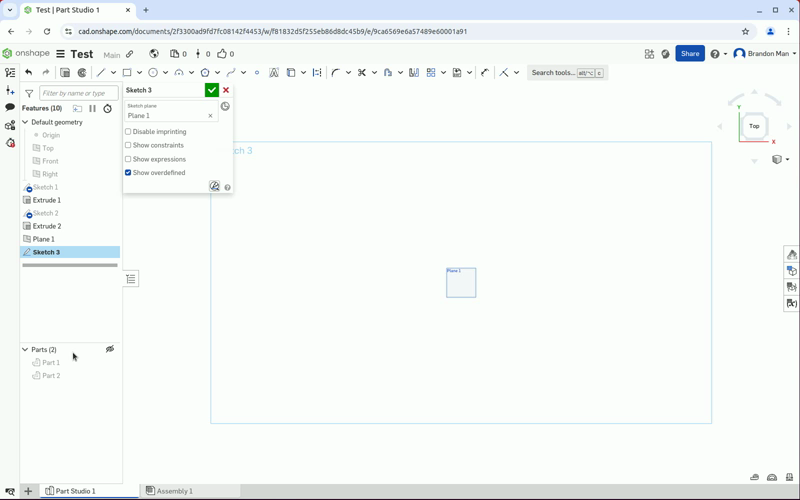
key(c)
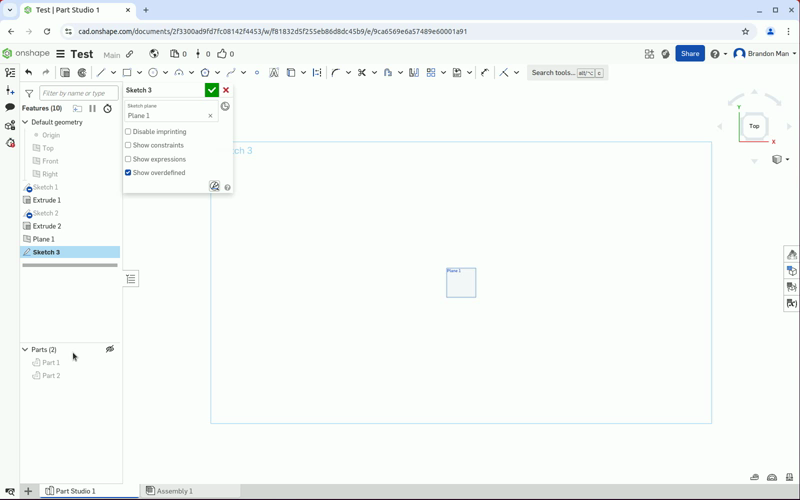
key_down(shift)
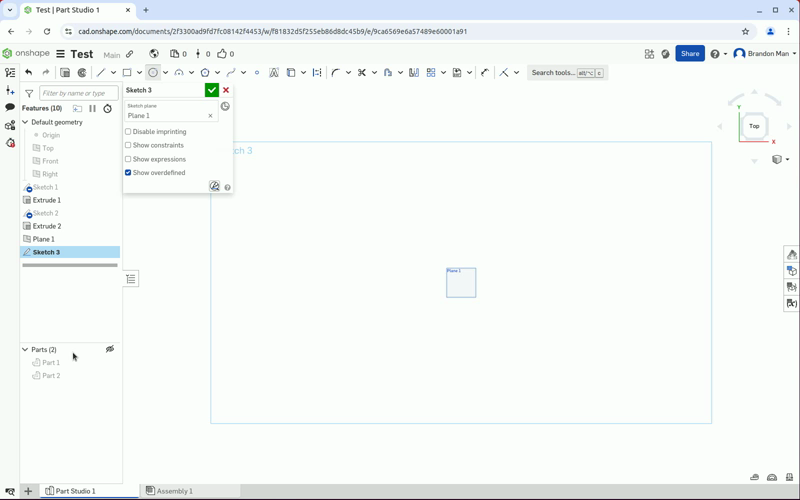
mouse_move(461, 282)
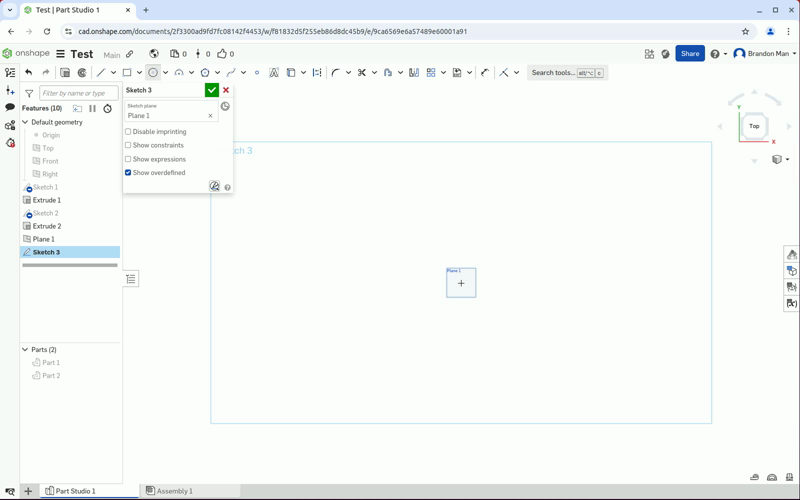
click(461, 282)
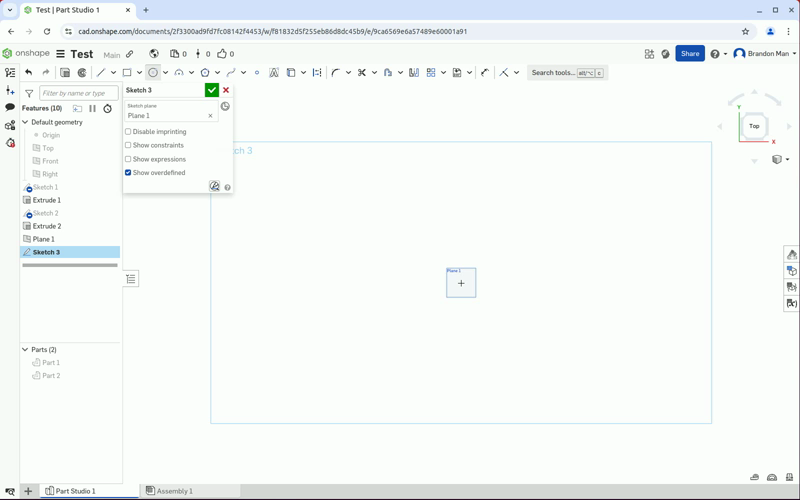
key_up(shift)
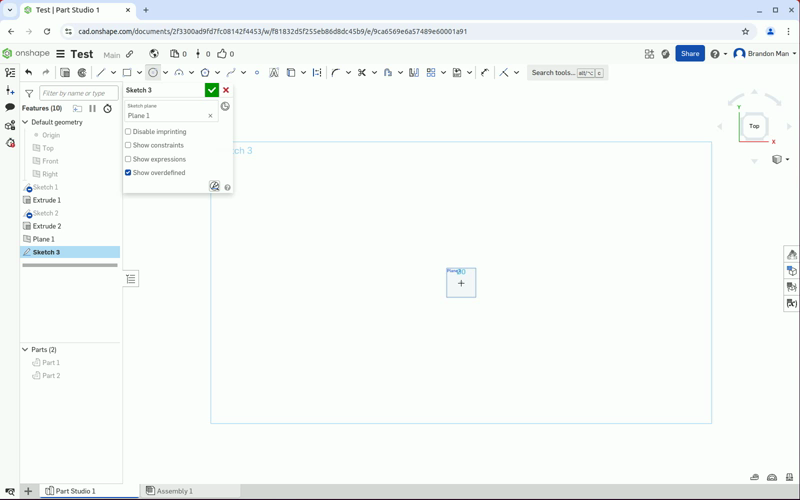
mouse_move(479, 282)
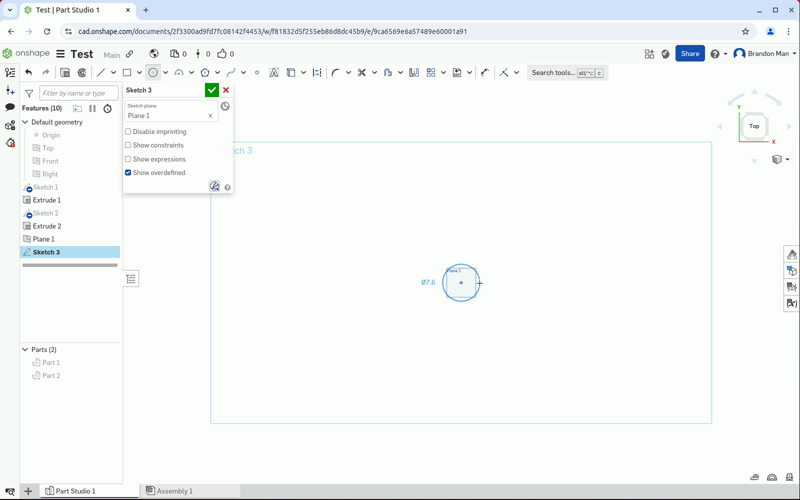
click(479, 282)
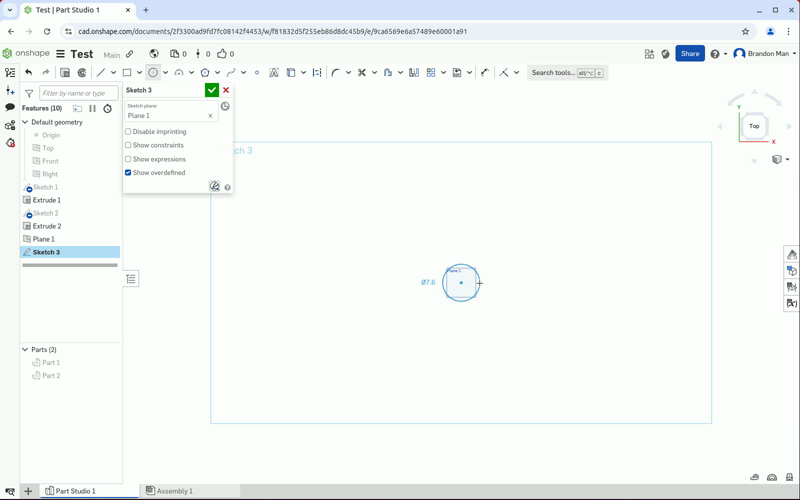
key(esc)
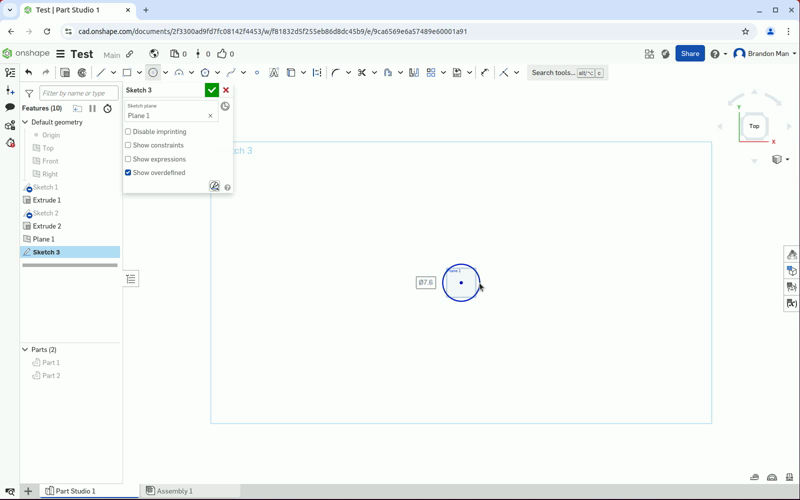
mouse_move(468, 285)
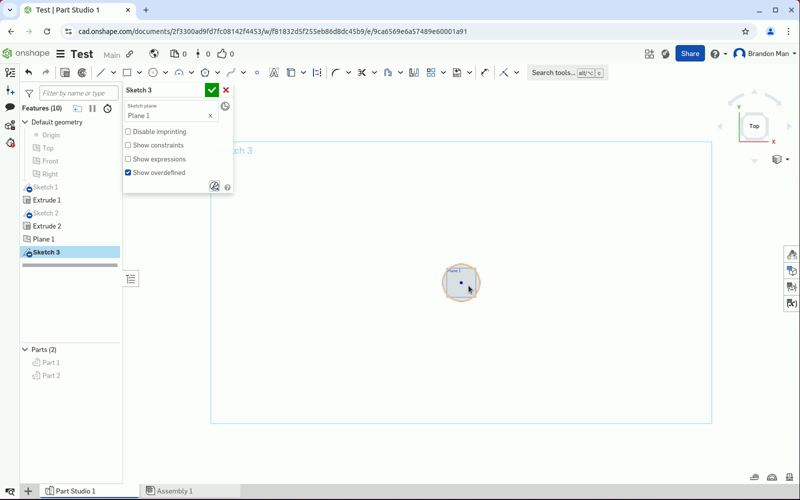
scroll(6)
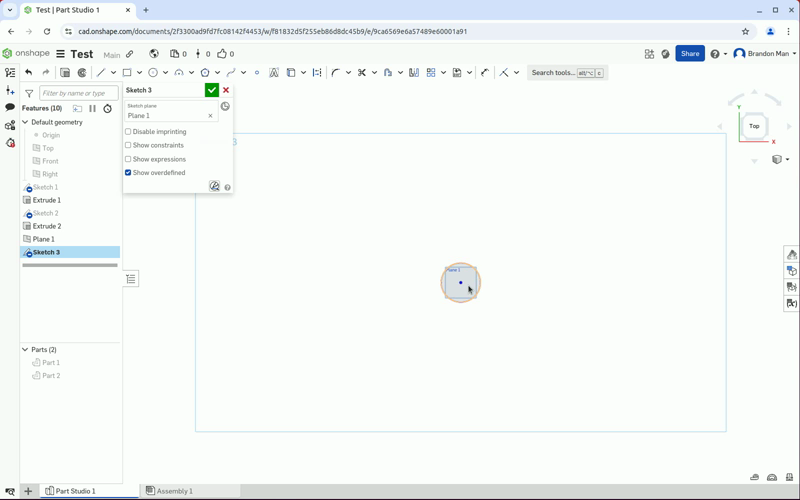
scroll(6)
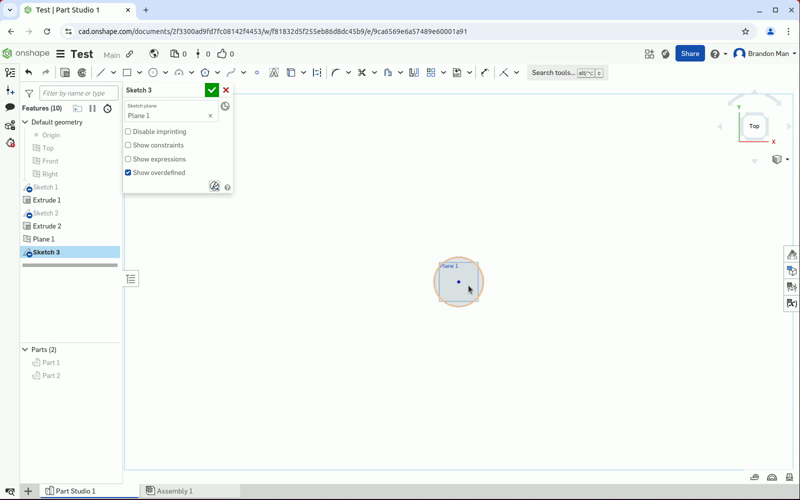
scroll(6)
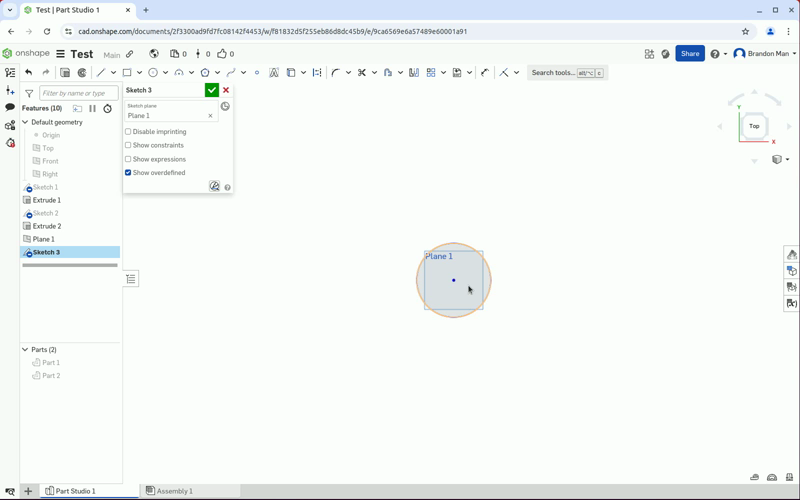
scroll(6)
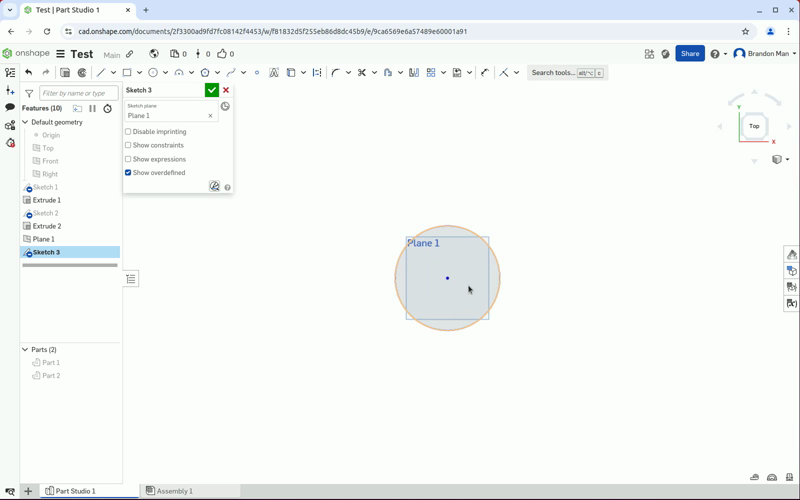
scroll(6)
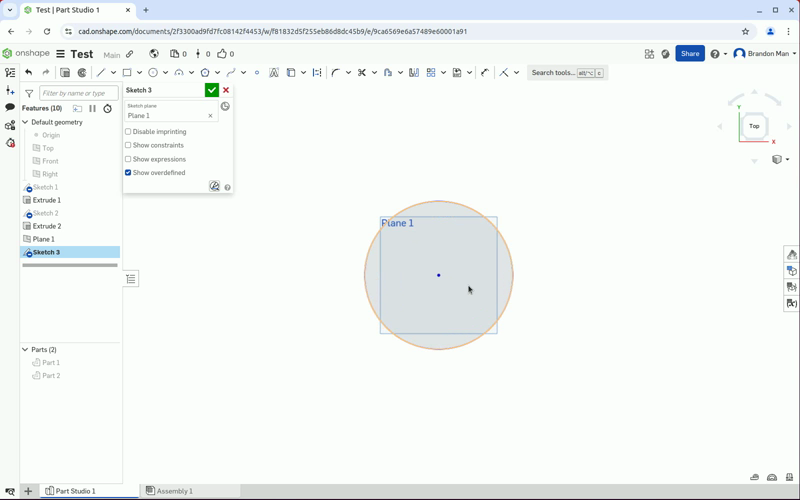
scroll(6)
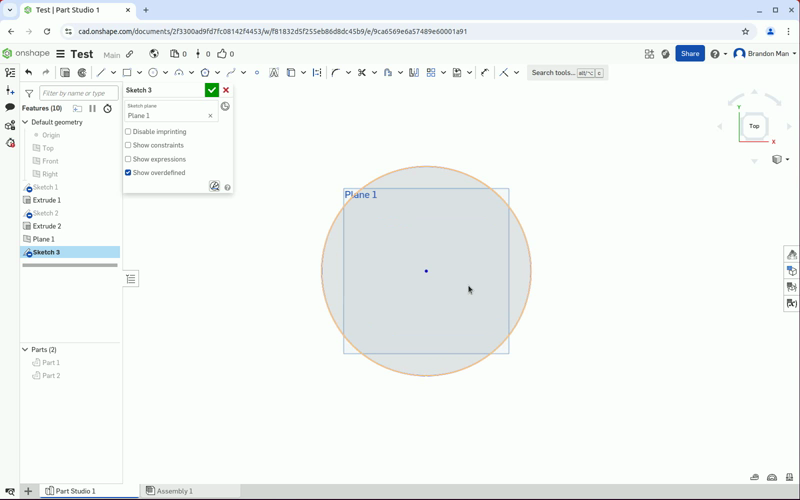
scroll(6)
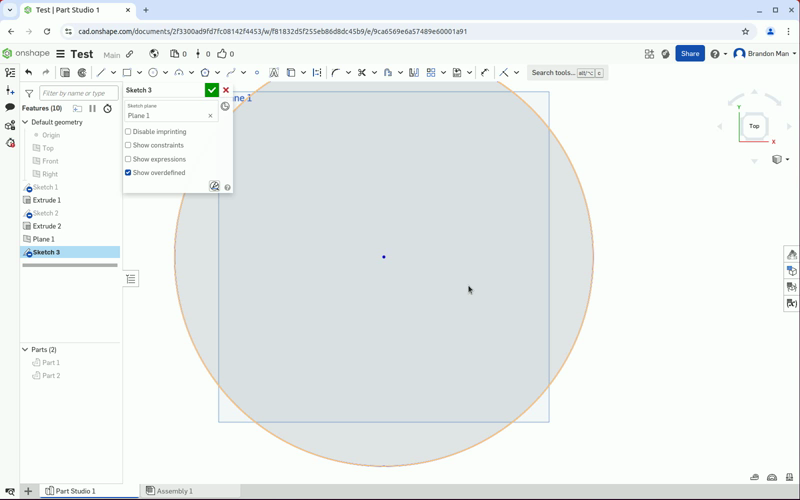
click(468, 285)
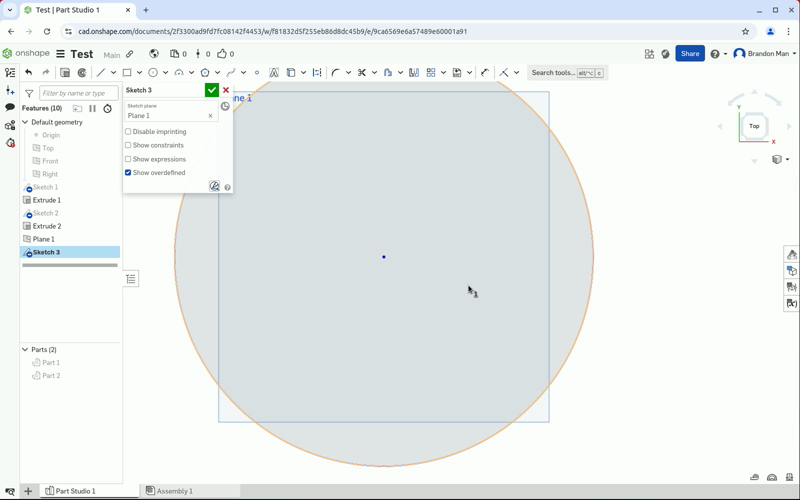
scroll(-6)
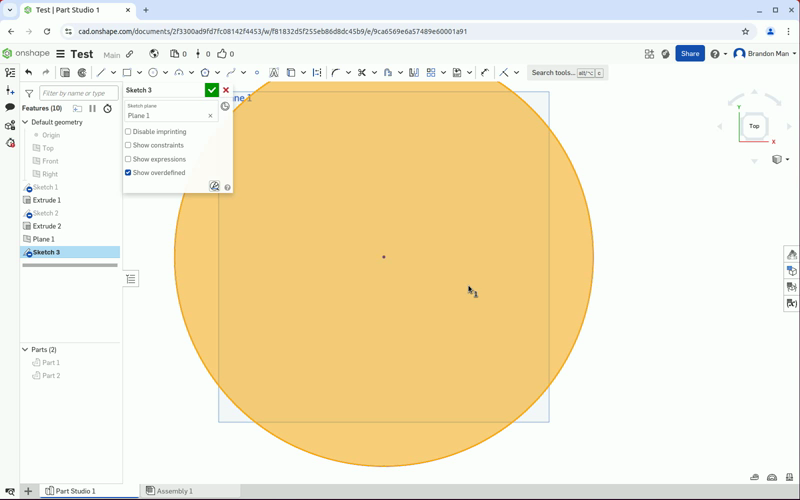
scroll(-6)
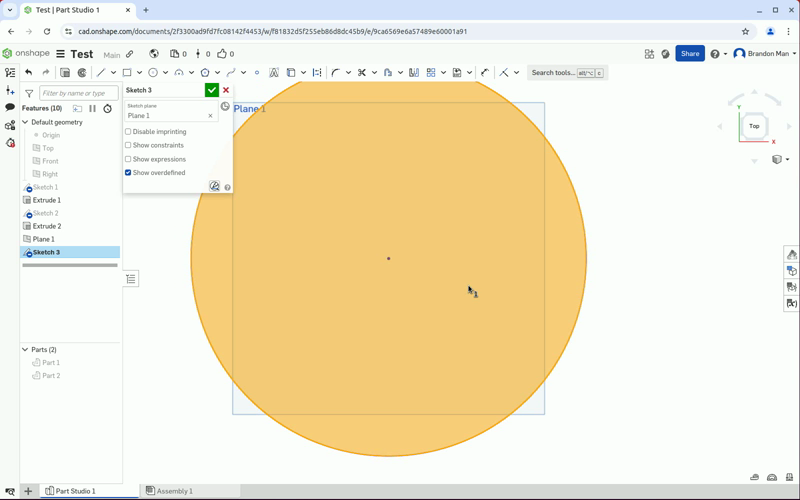
scroll(-6)
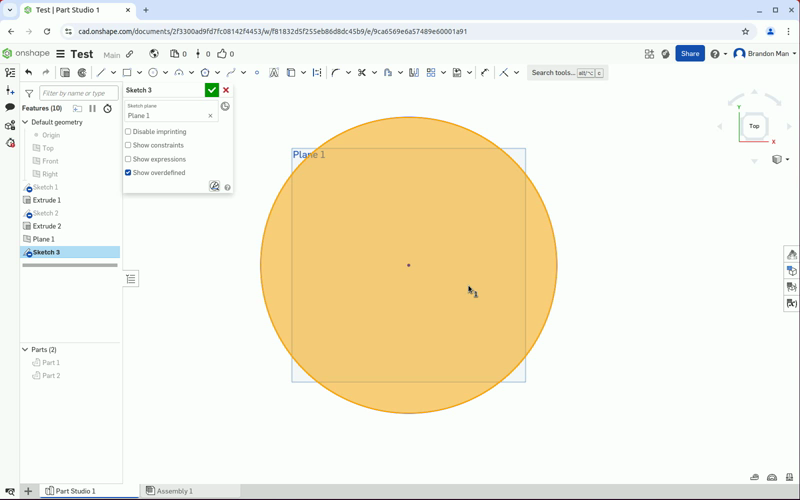
scroll(-6)
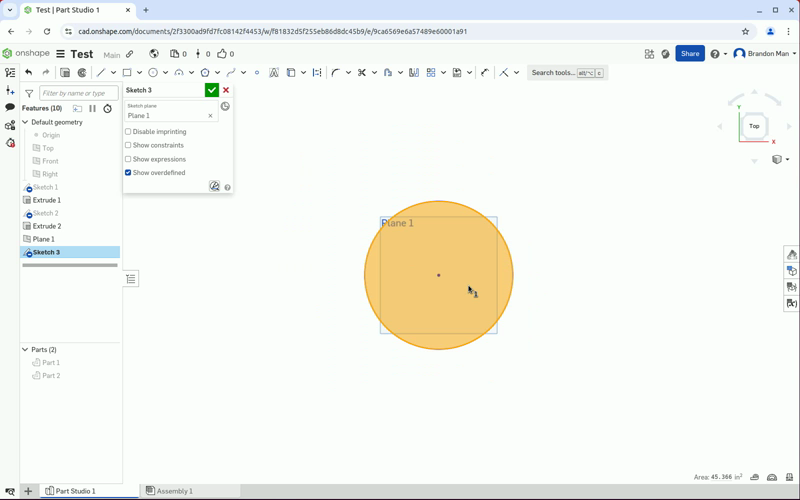
scroll(-6)
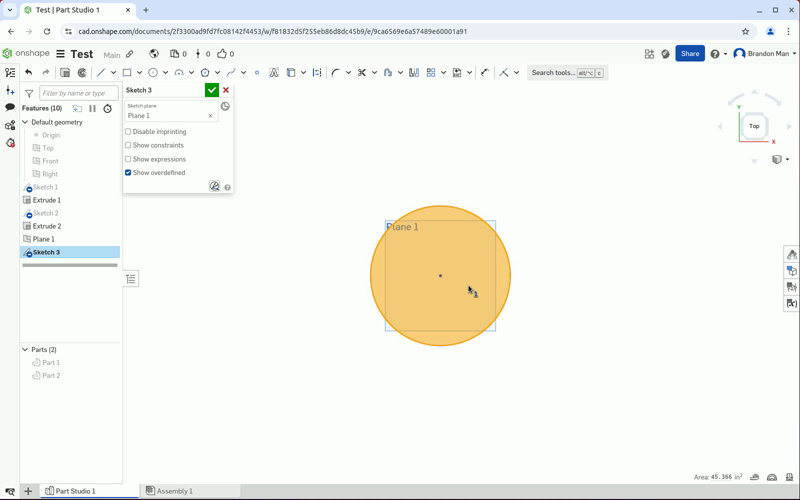
scroll(-6)
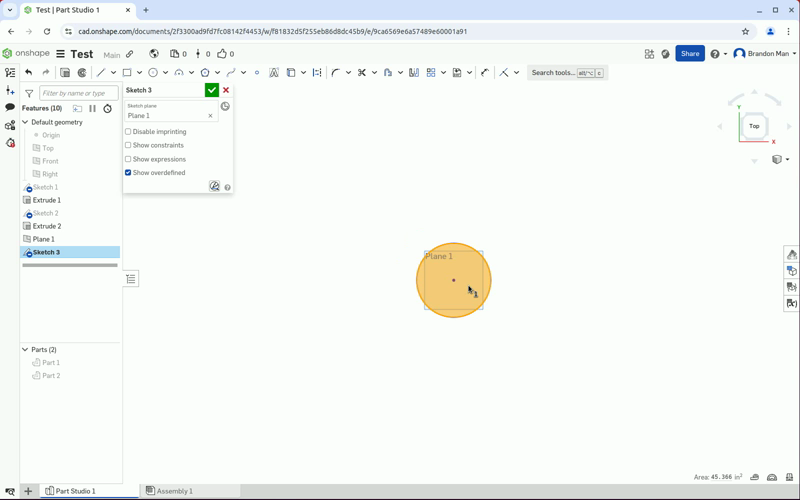
scroll(-6)
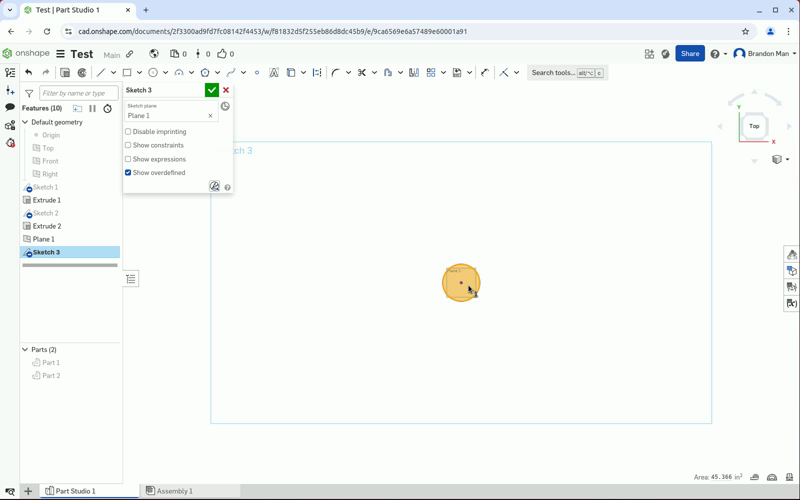
mouse_move(73, 352)
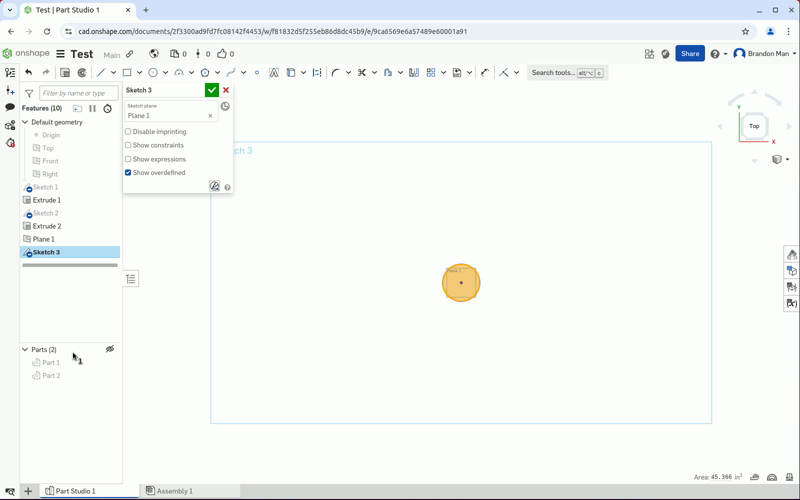
key(shift+y)
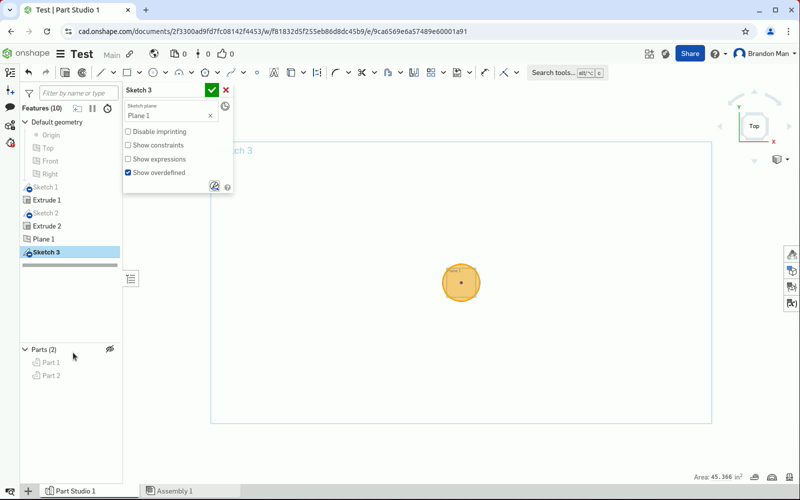
key(shift+e)
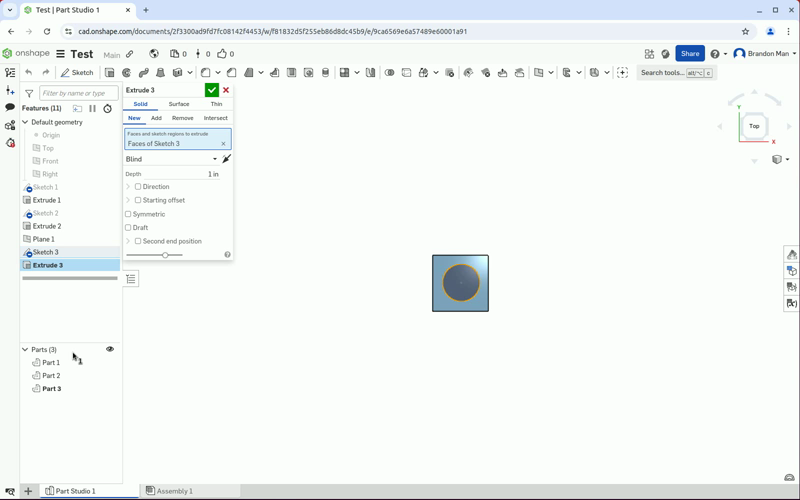
mouse_move(143, 106)
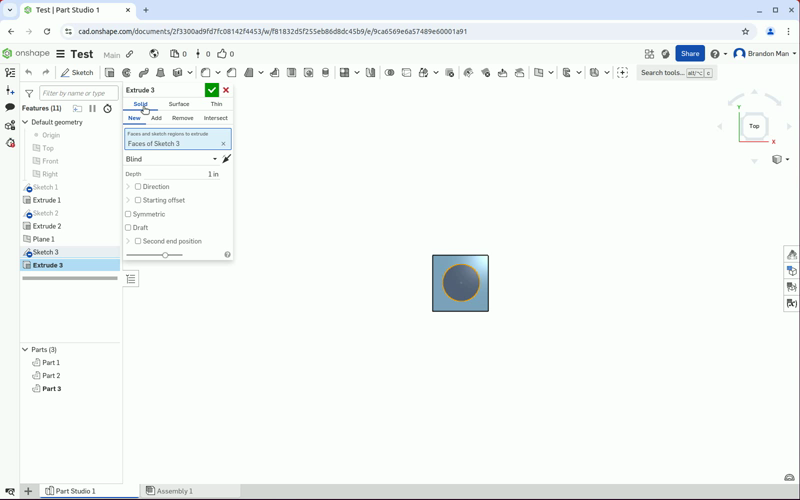
click(143, 106)
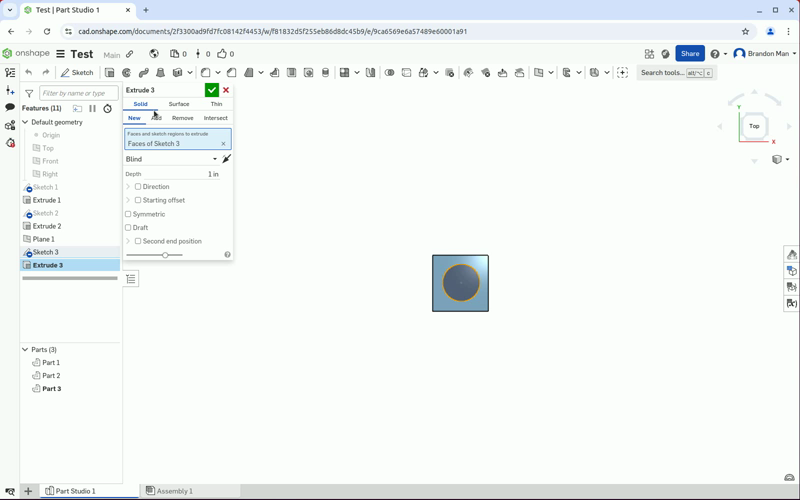
mouse_move(186, 120)
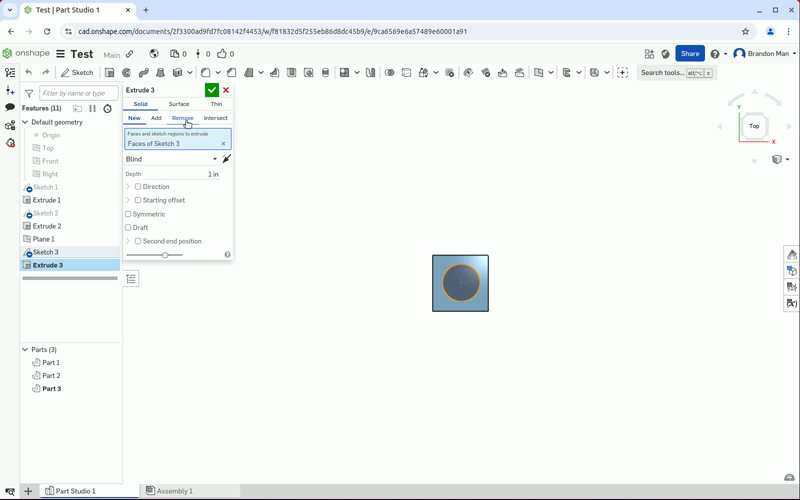
click(186, 120)
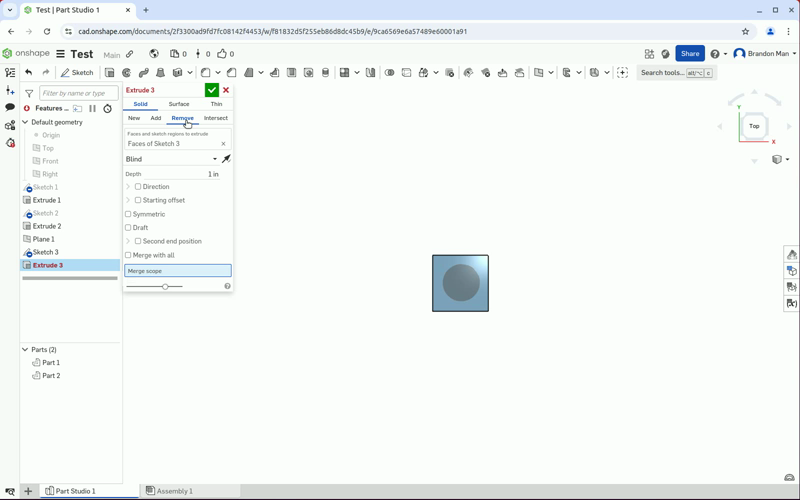
key(tab, 4)
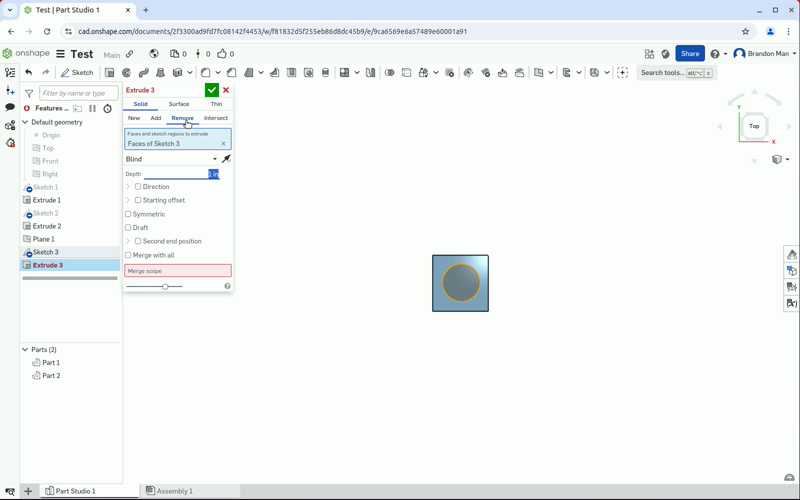
text(0.963)
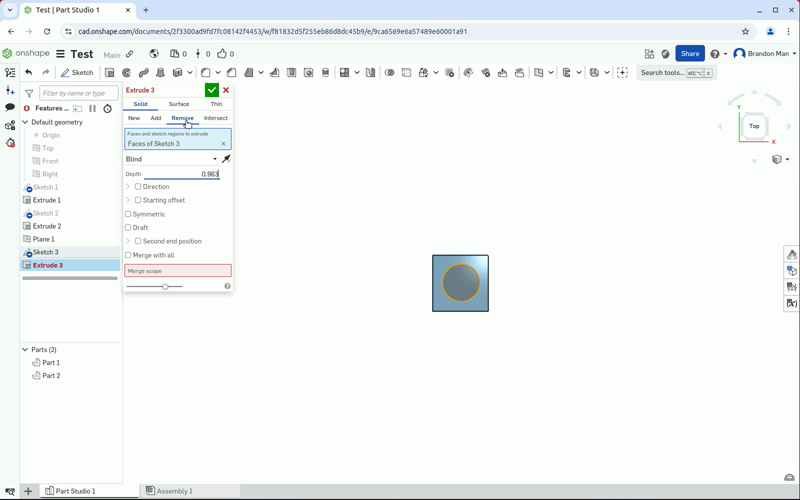
key(tab, 6)
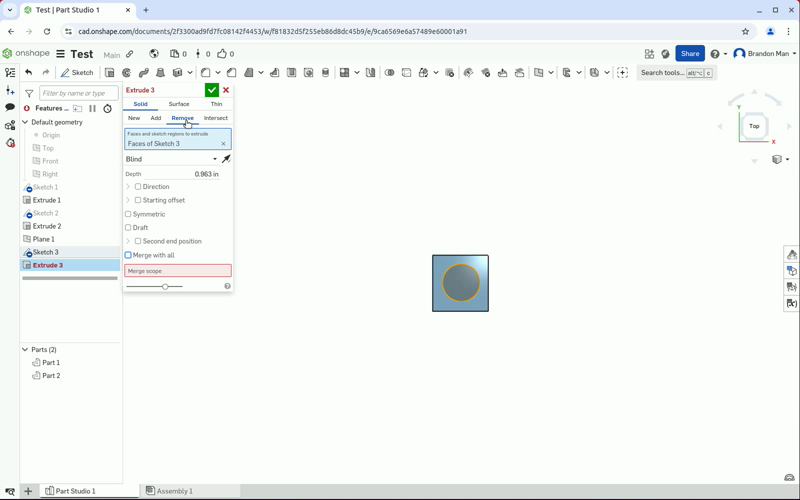
key(space)
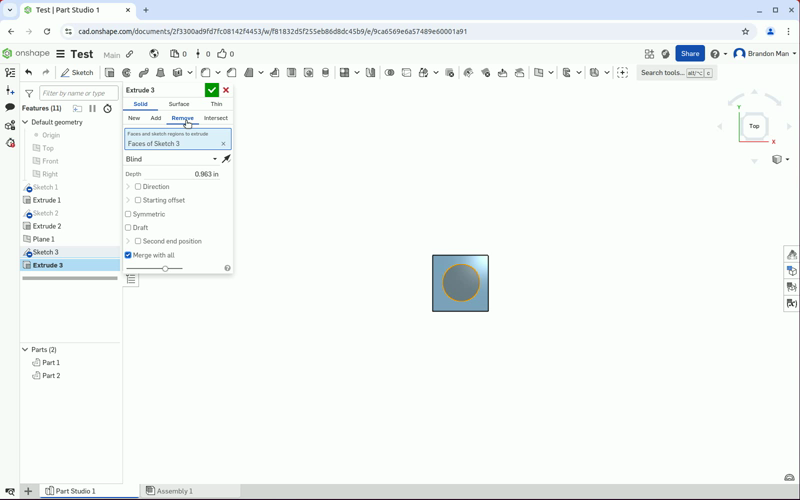
key(enter)
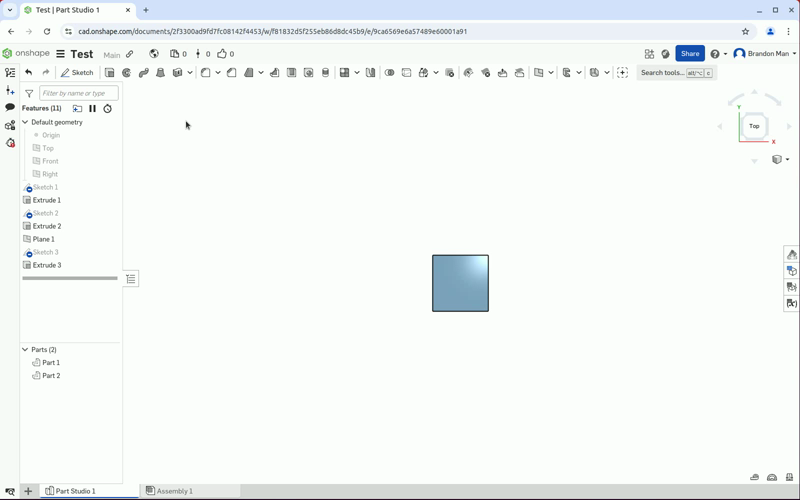
key(shift+h)
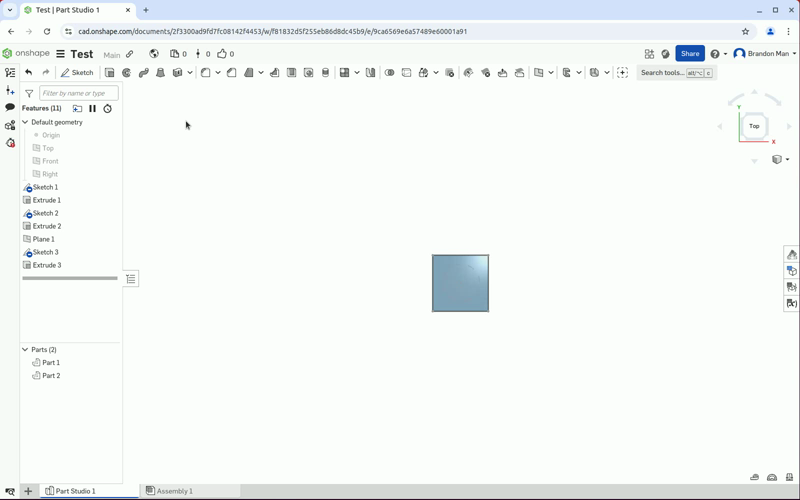
key(shift+h)
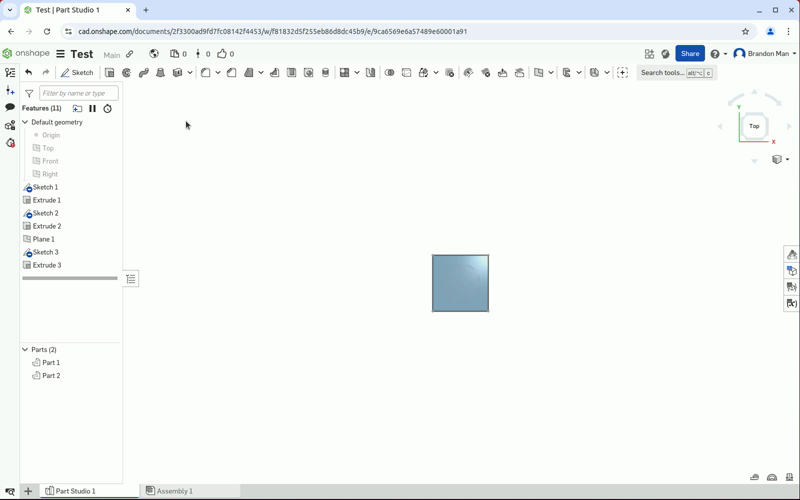
key(shift+7)
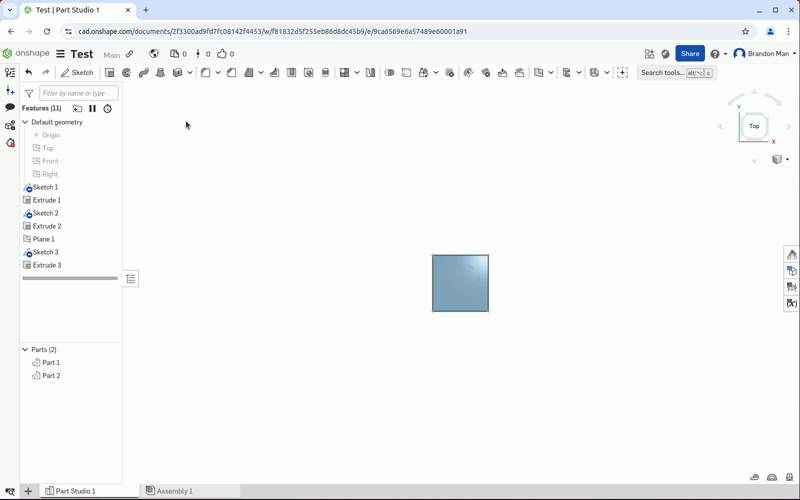
key(up, 3)
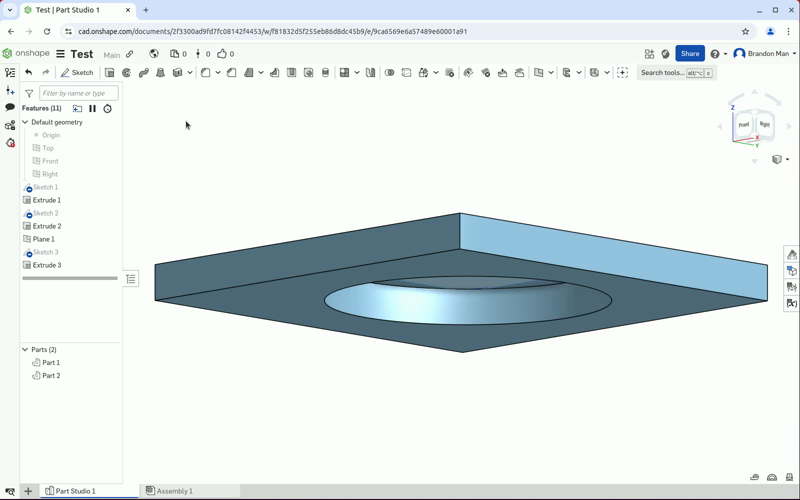
key(left, 3)
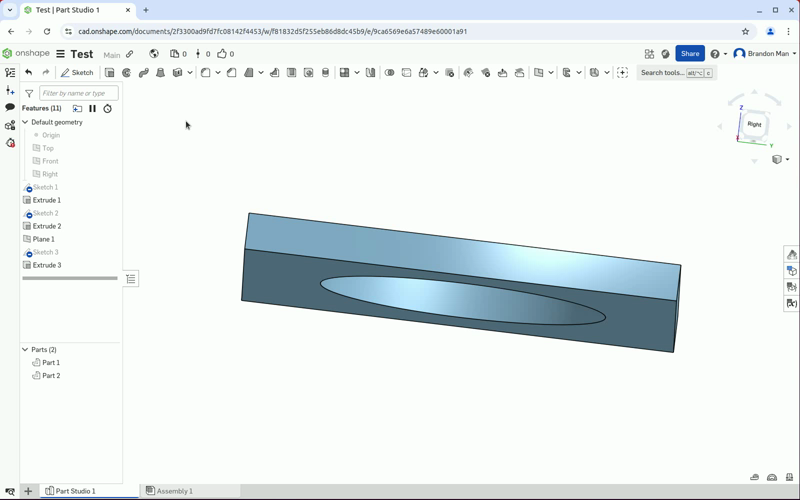
key(right, 3)
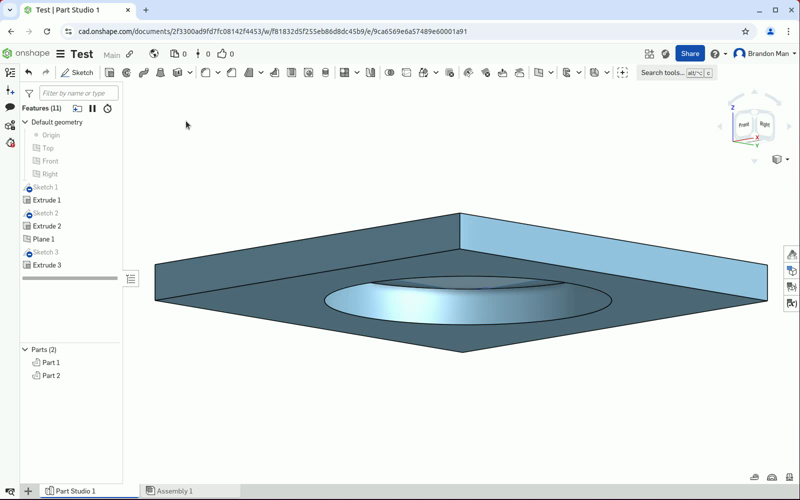
key(down, 3)
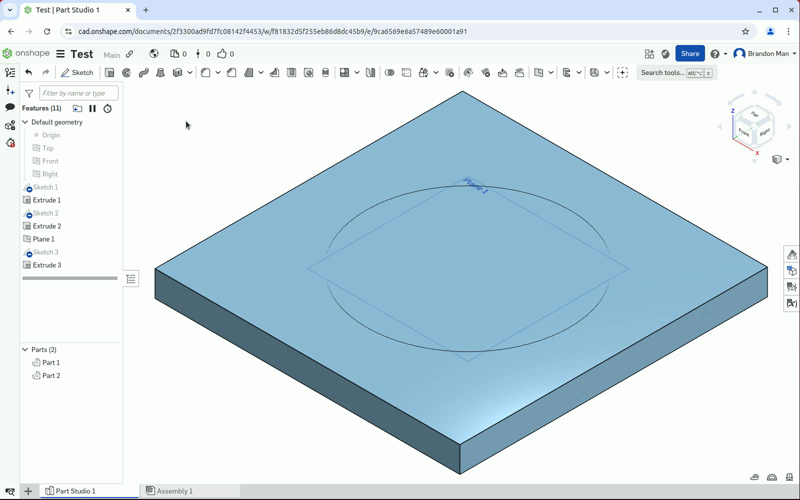
mouse_move(73, 189)
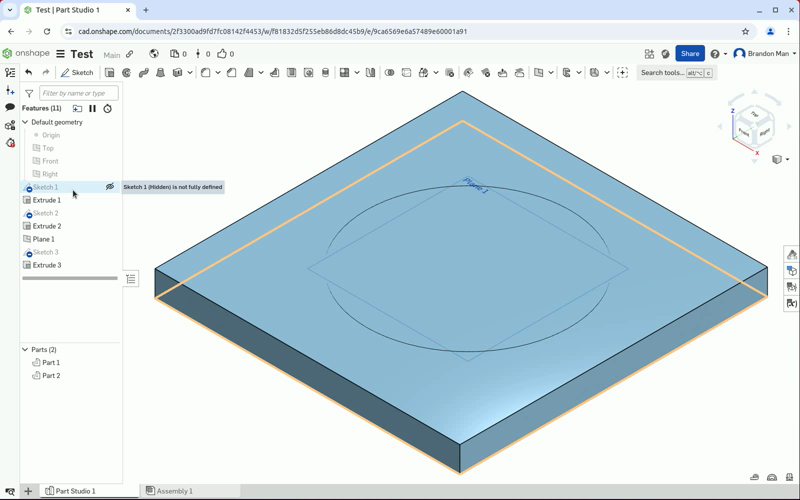
click(73, 189)